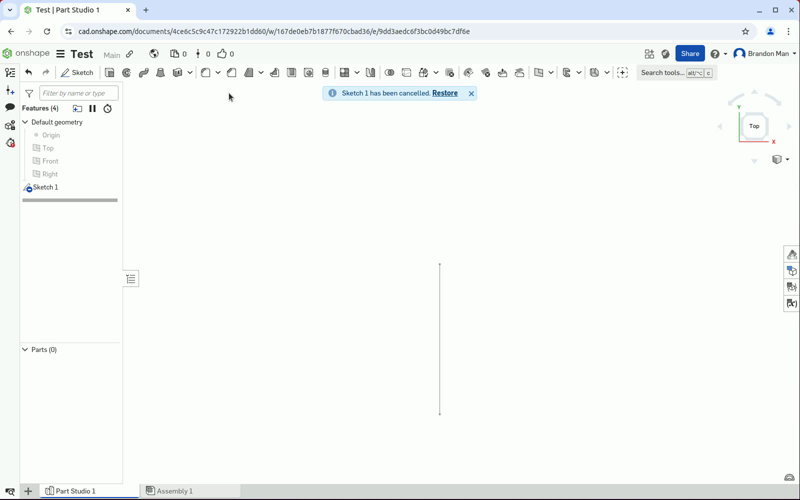
key(shift+h)
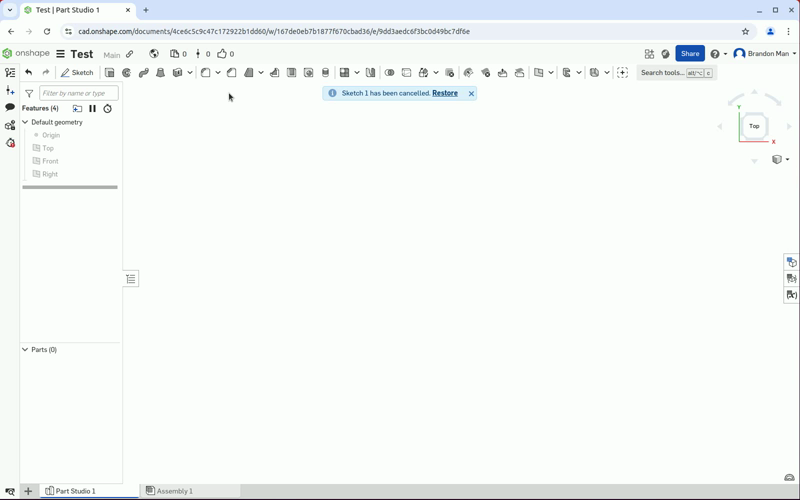
mouse_move(73, 352)
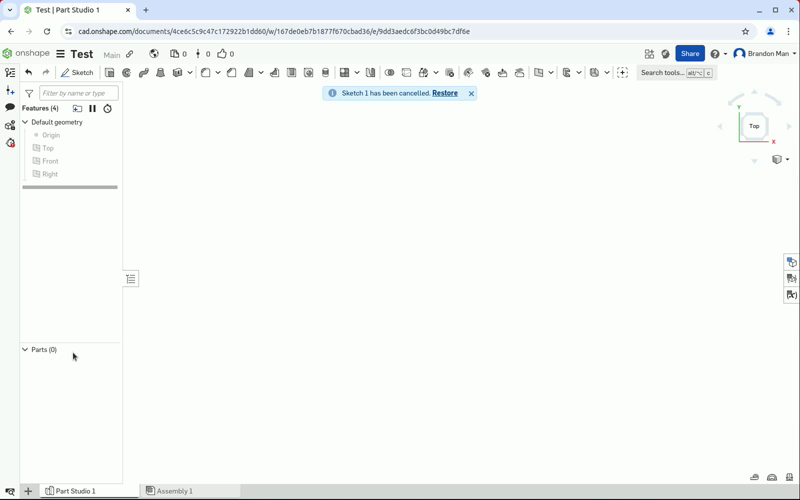
key(y)
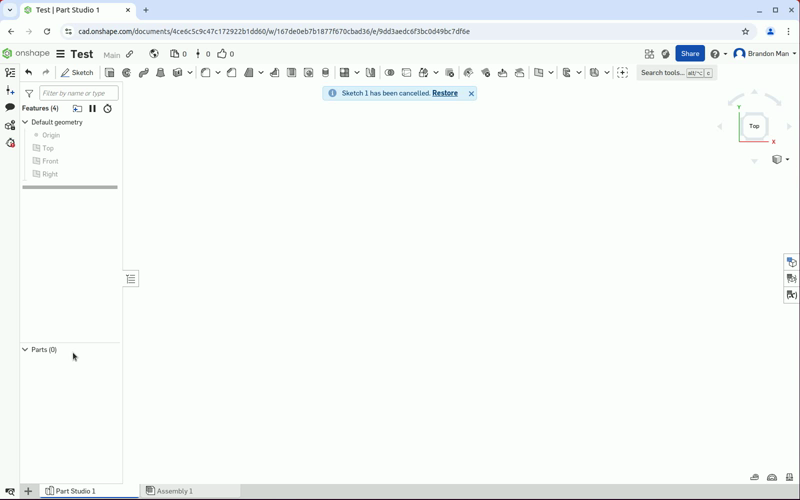
key(shift+p)
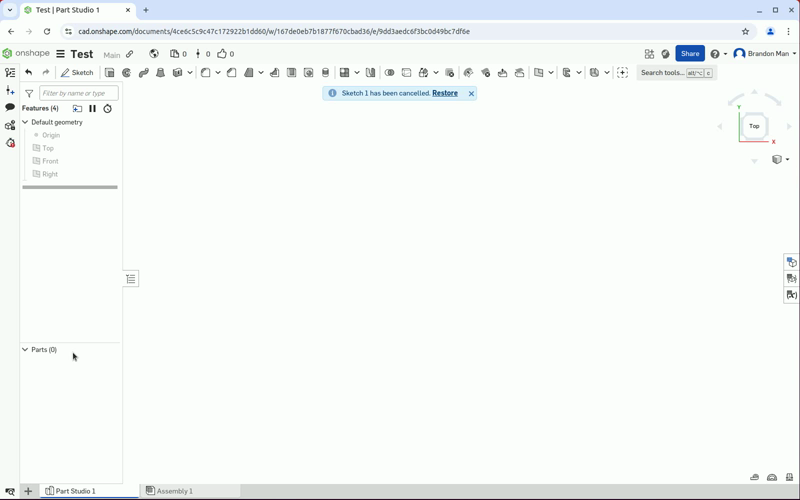
key(space)
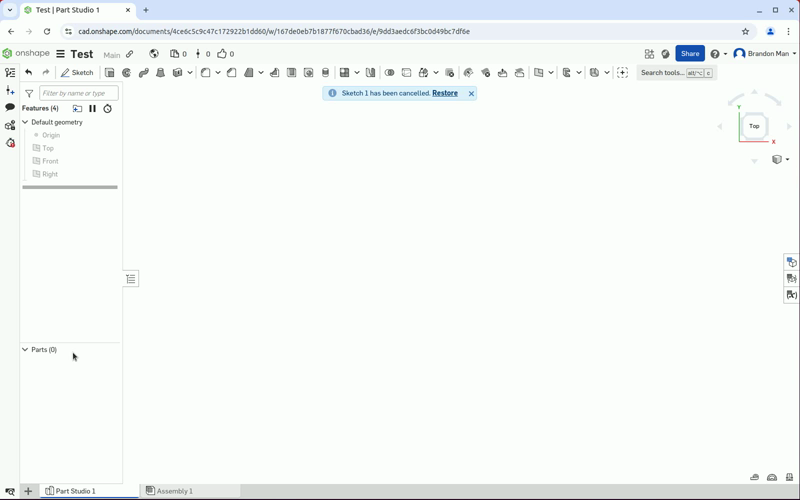
key_down(shift)
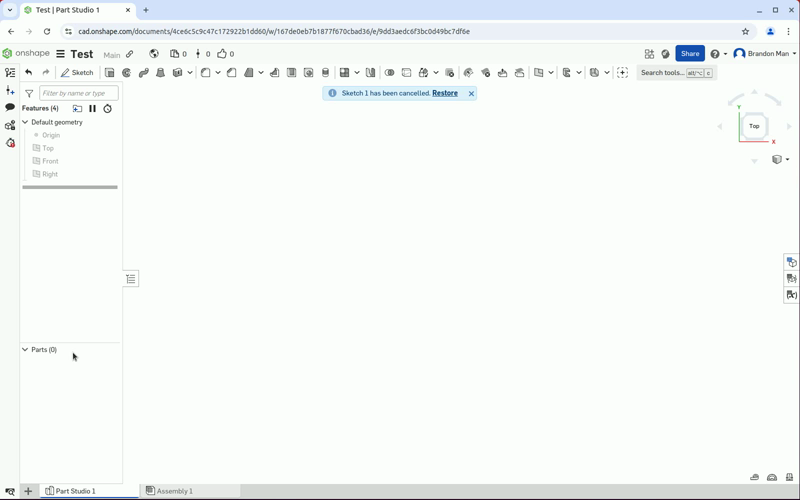
key(up)
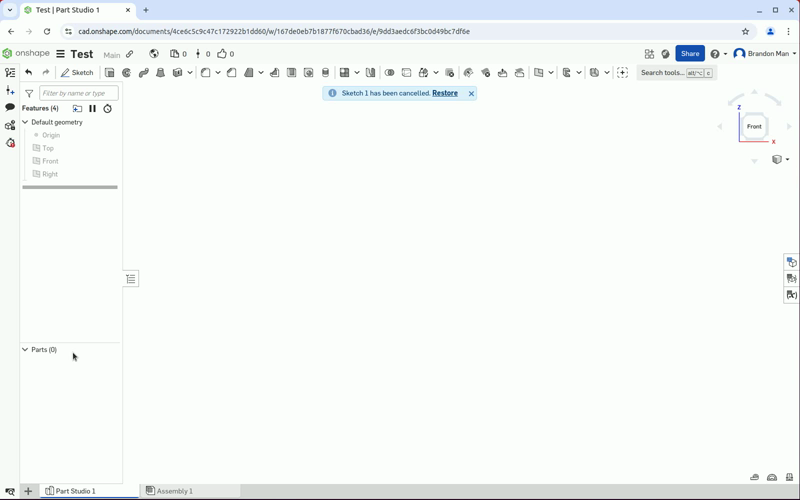
key_up(shift)
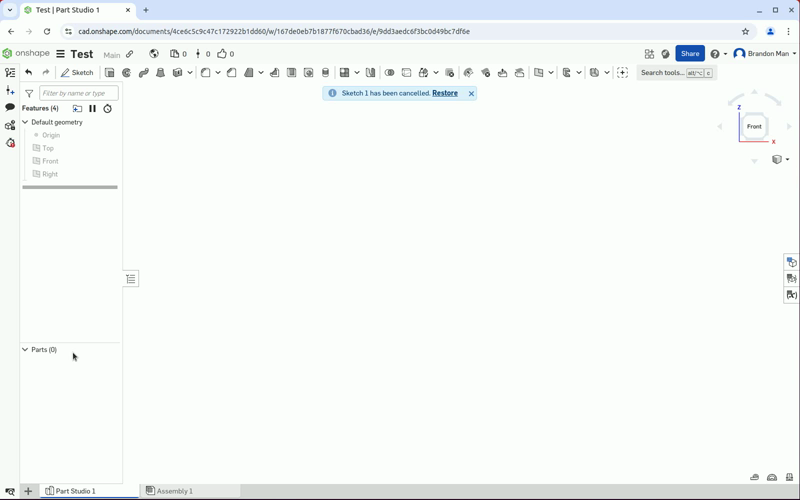
key(space)
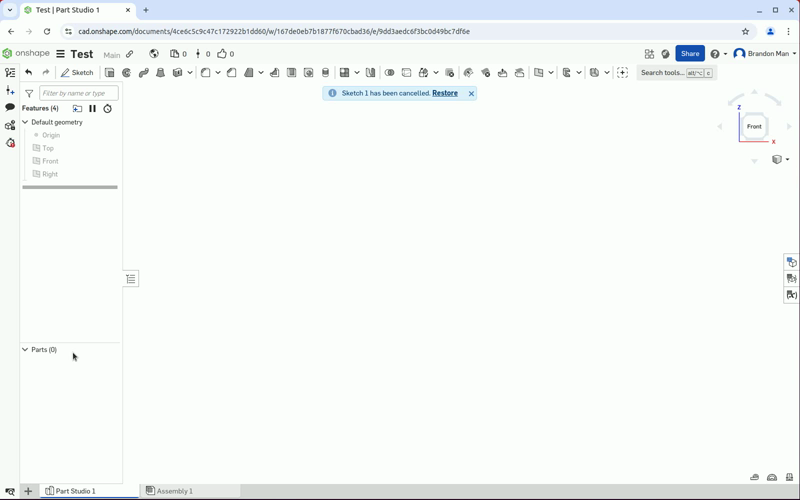
key_down(shift)
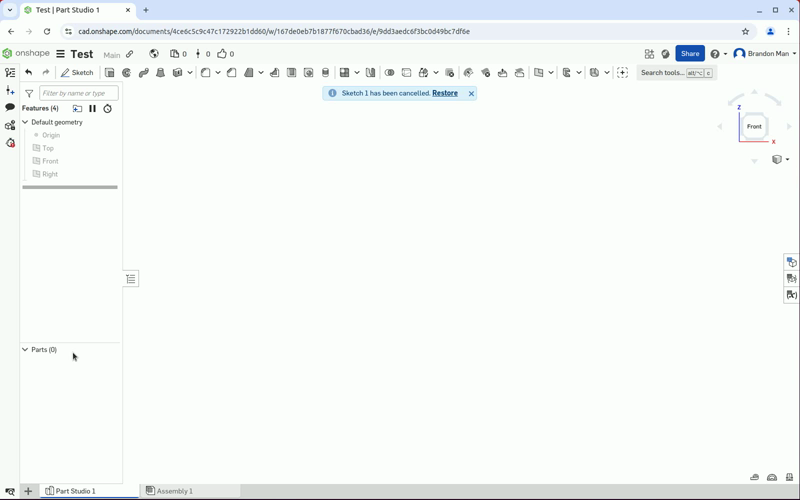
key(left)
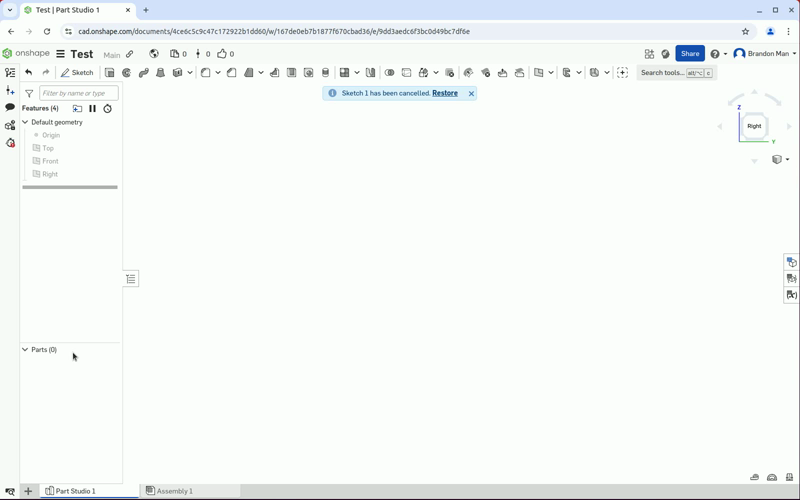
key_up(shift)
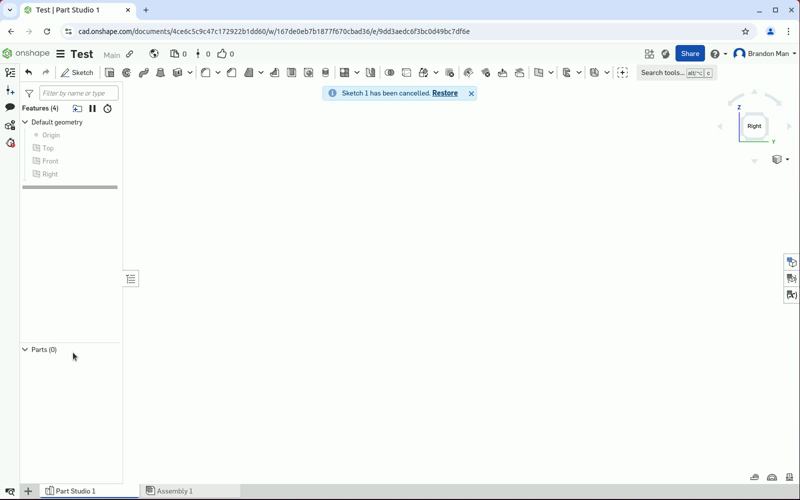
mouse_move(73, 352)
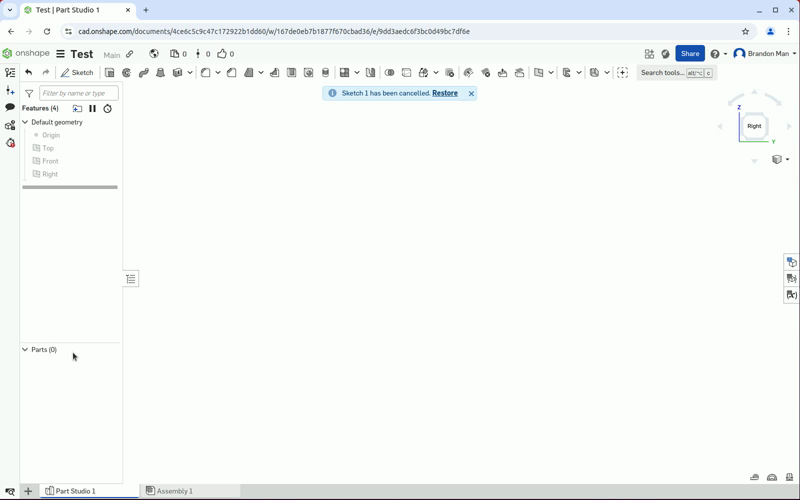
key(shift+y)
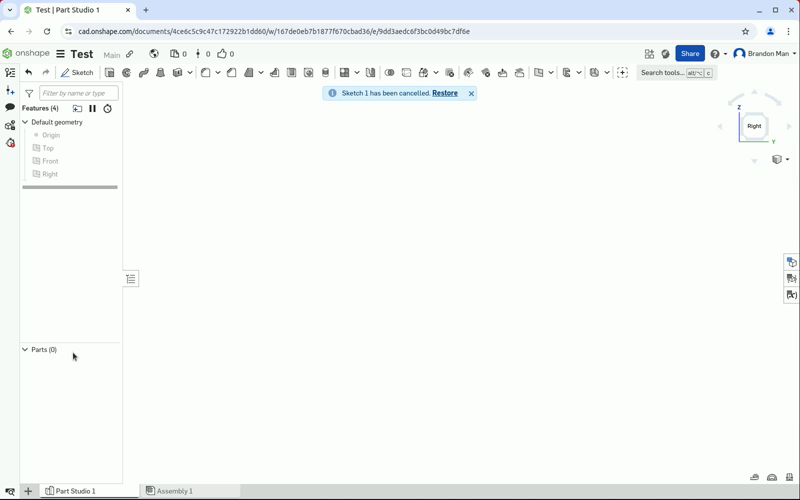
key(shift+s)
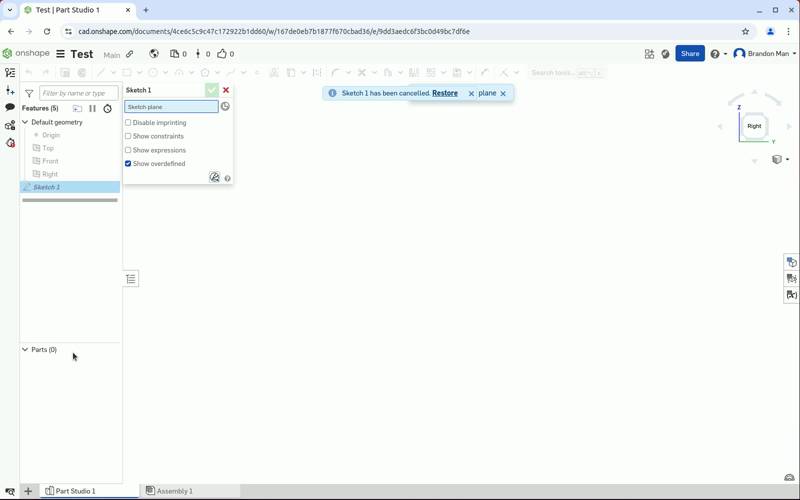
mouse_move(73, 176)
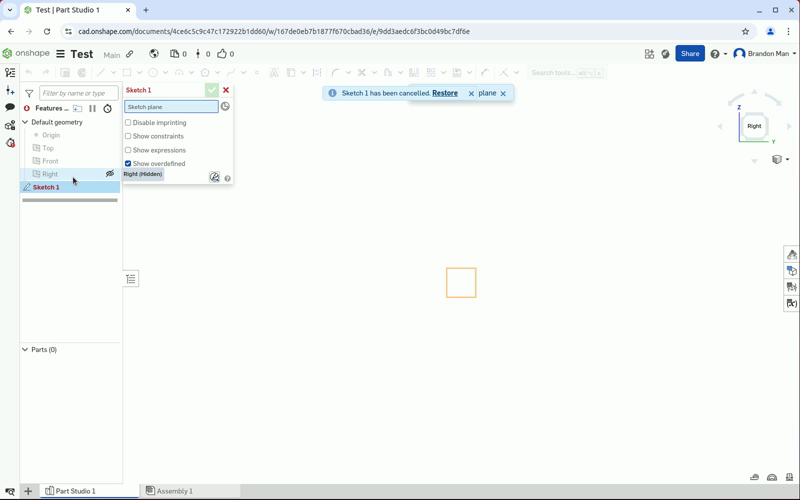
click(73, 176)
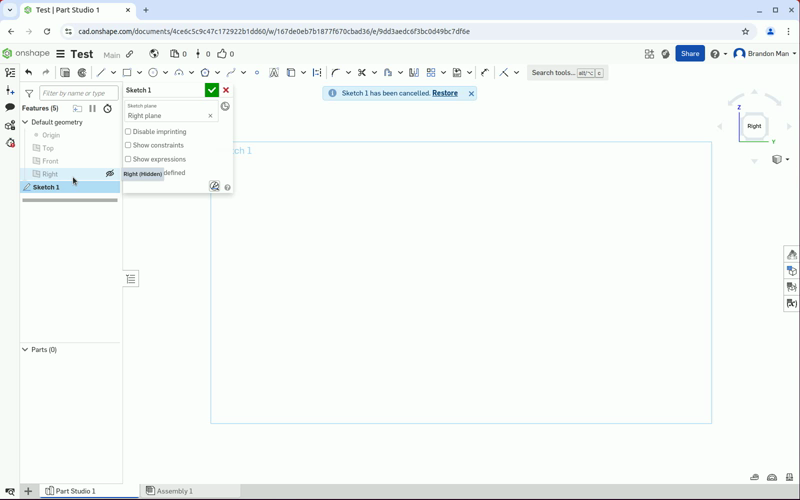
mouse_move(73, 352)
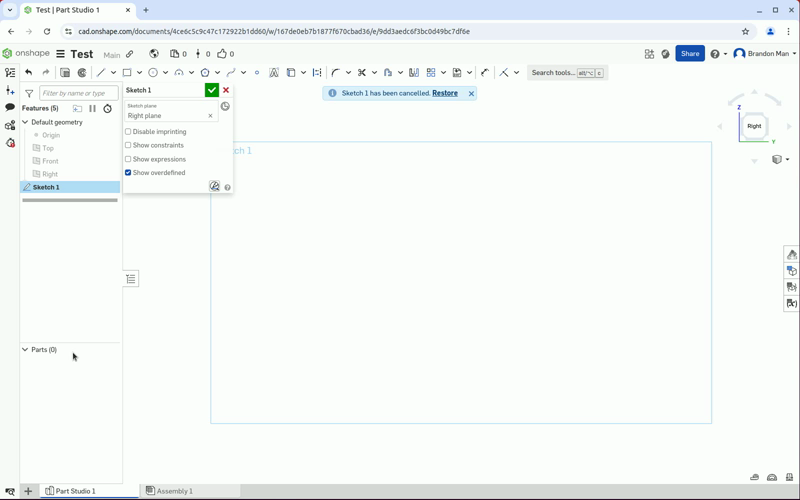
key(y)
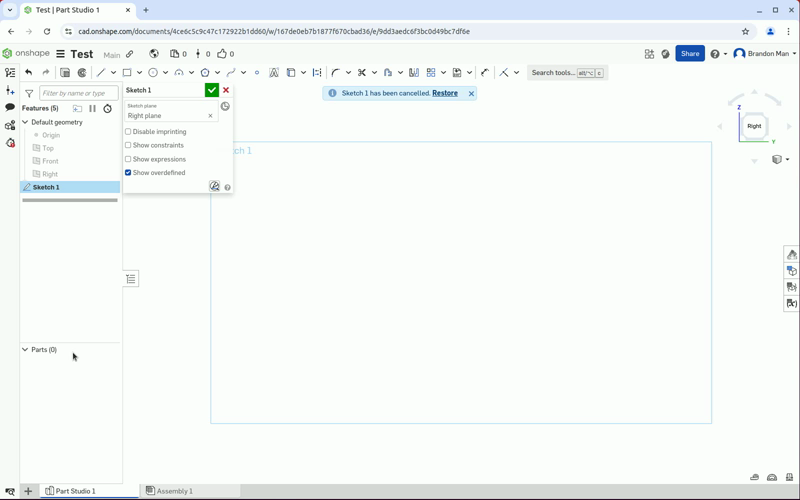
key(l)
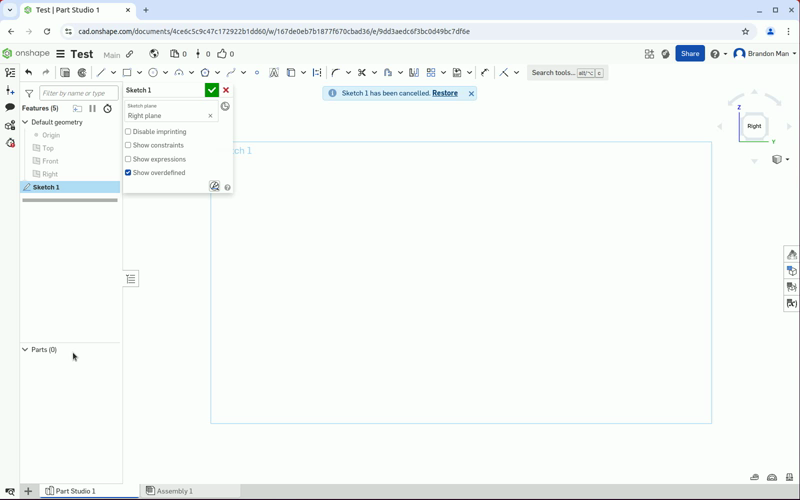
key_down(shift)
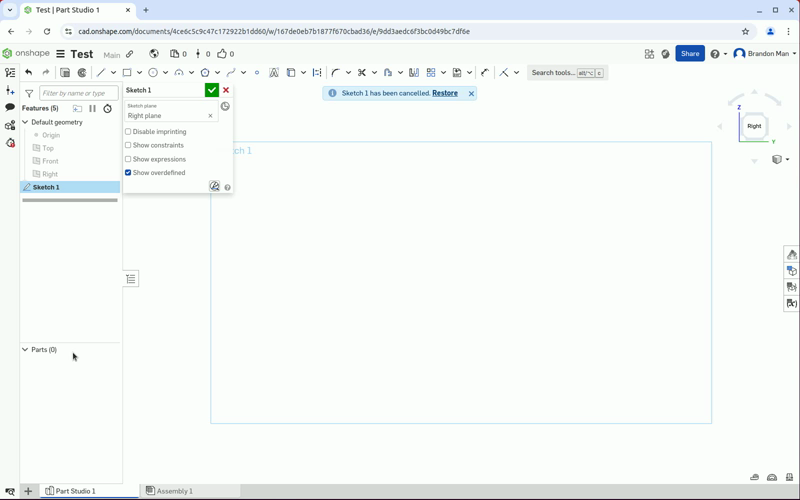
mouse_move(383, 395)
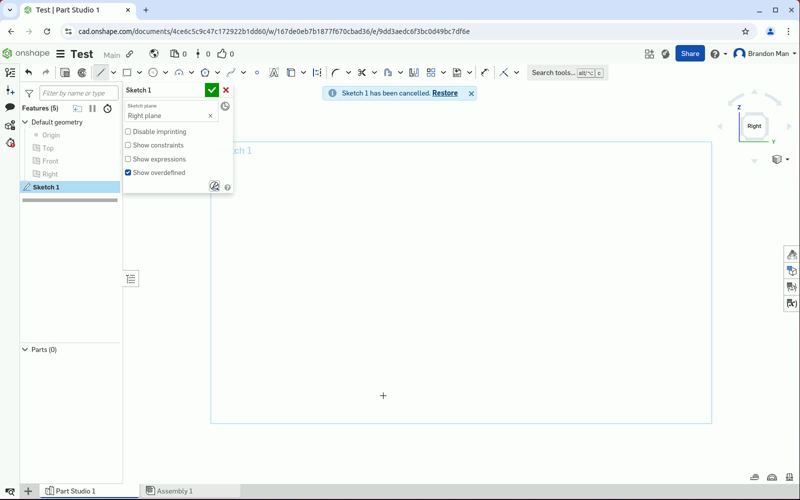
click(383, 395)
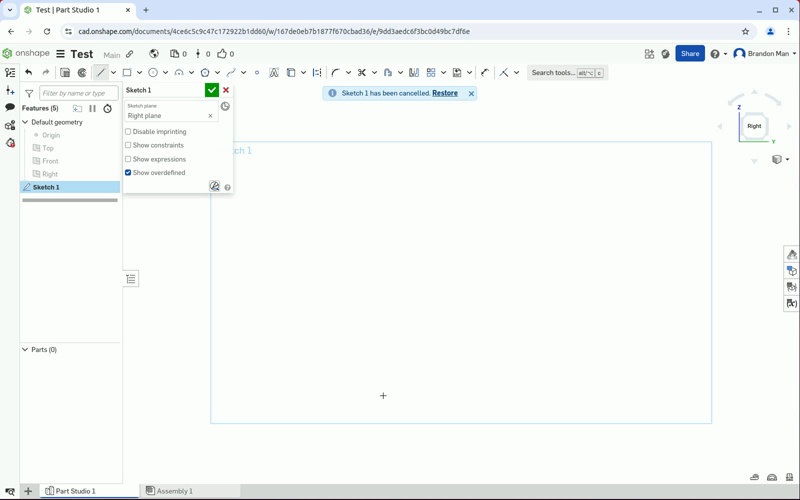
key_up(shift)
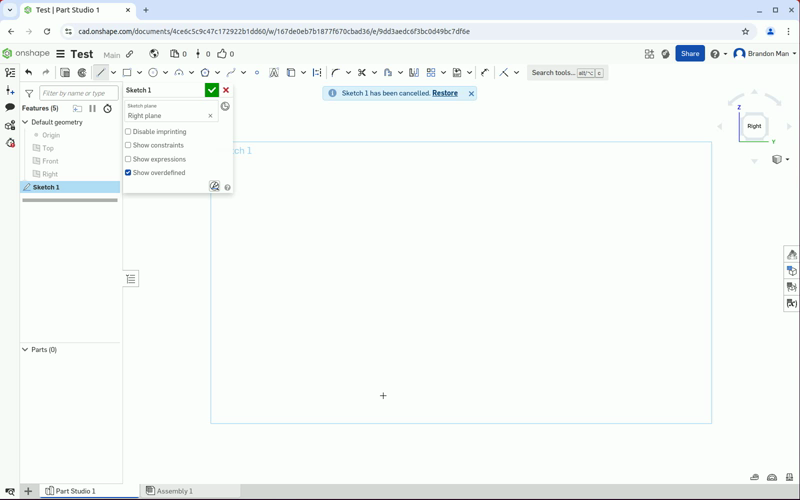
key_down(shift)
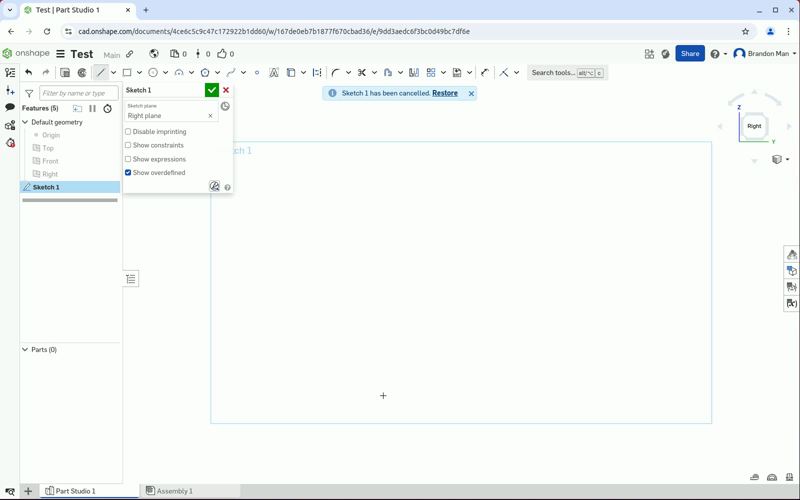
mouse_move(446, 395)
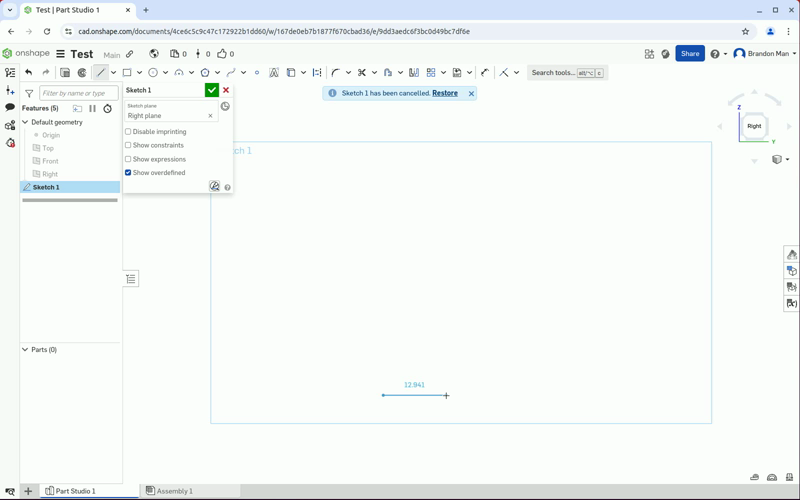
click(446, 395)
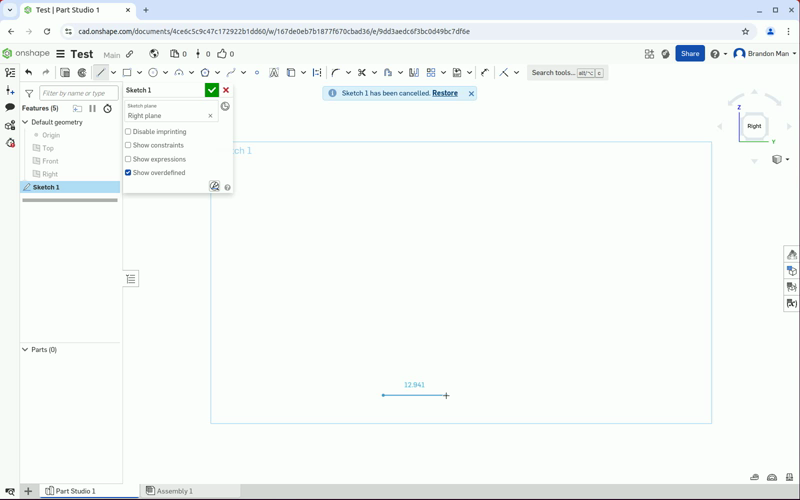
key_up(shift)
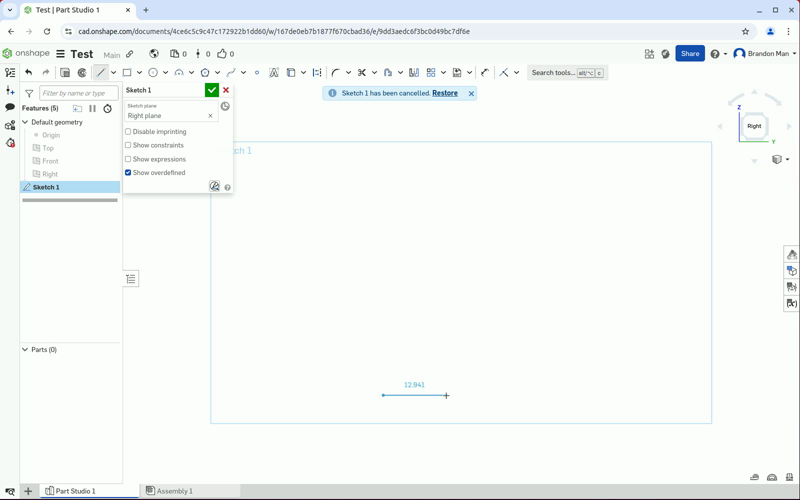
key_down(shift)
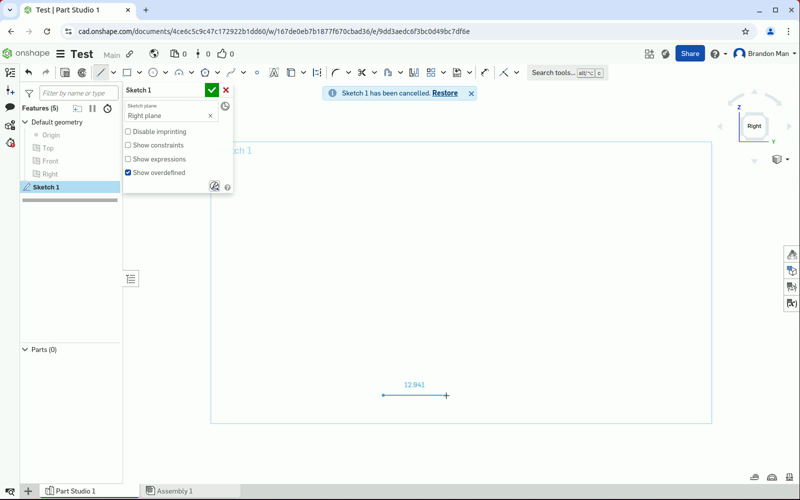
mouse_move(476, 395)
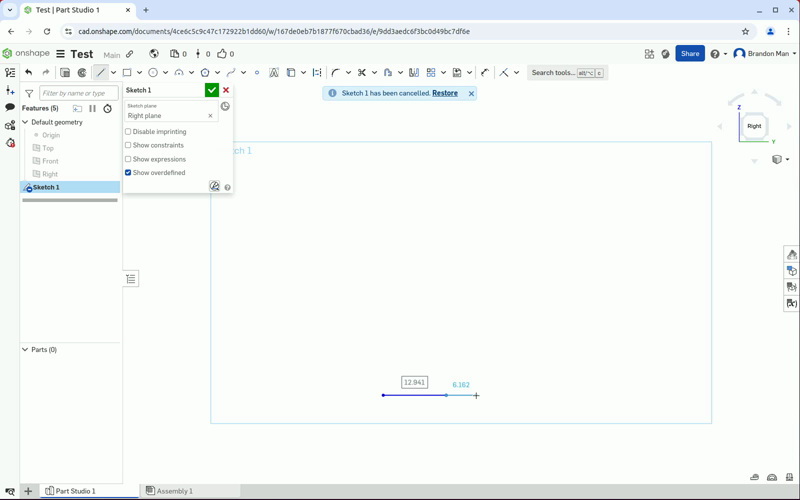
mouse_move(446, 381)
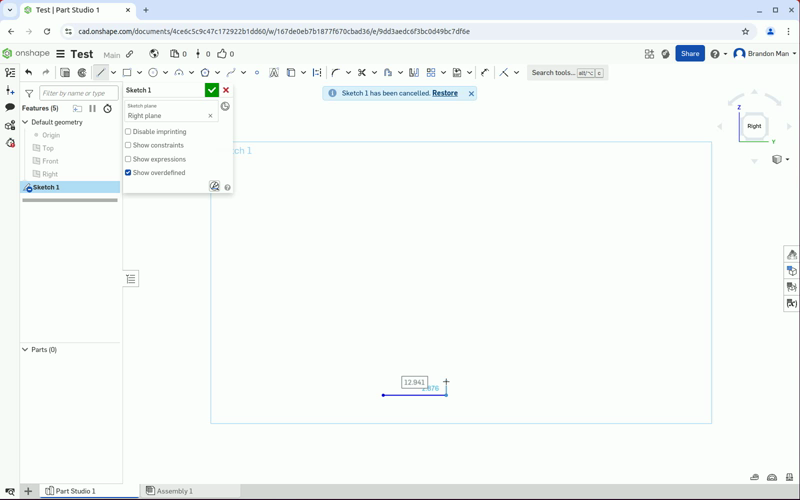
click(446, 381)
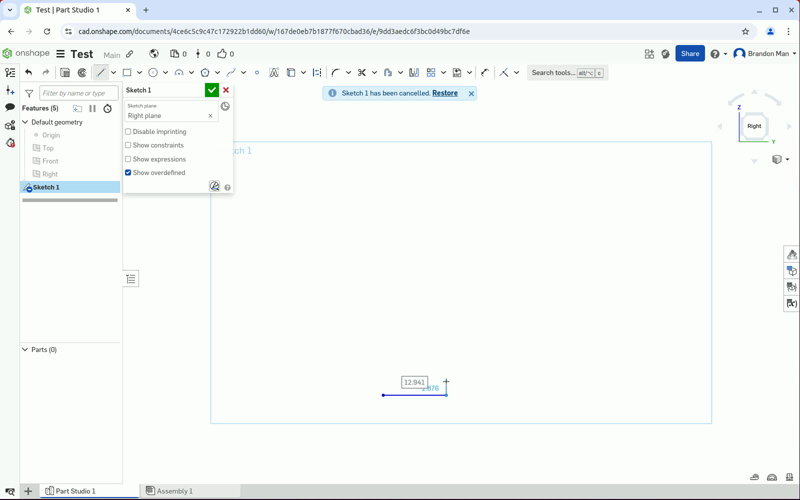
key_up(shift)
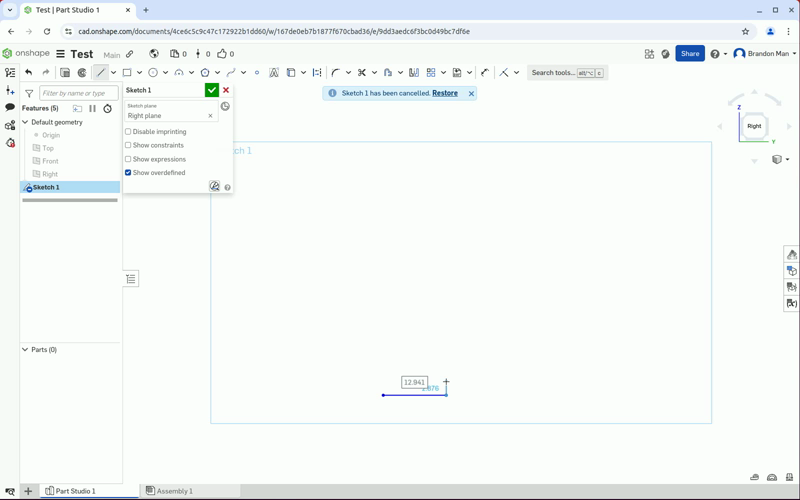
key_down(shift)
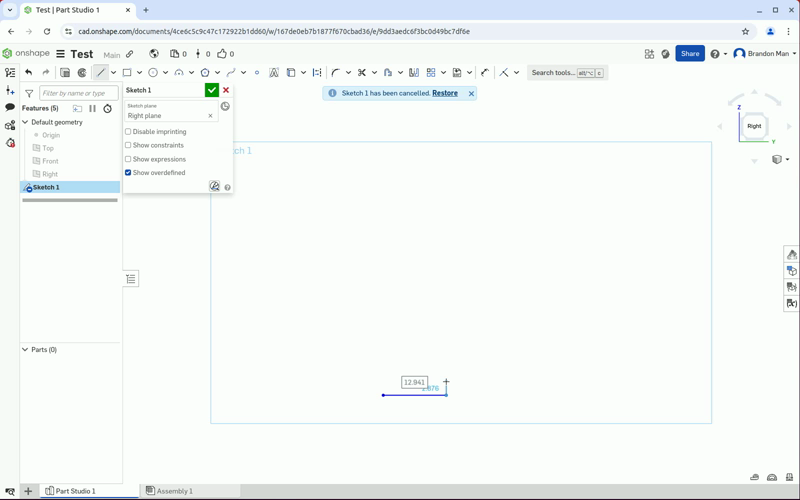
mouse_move(476, 381)
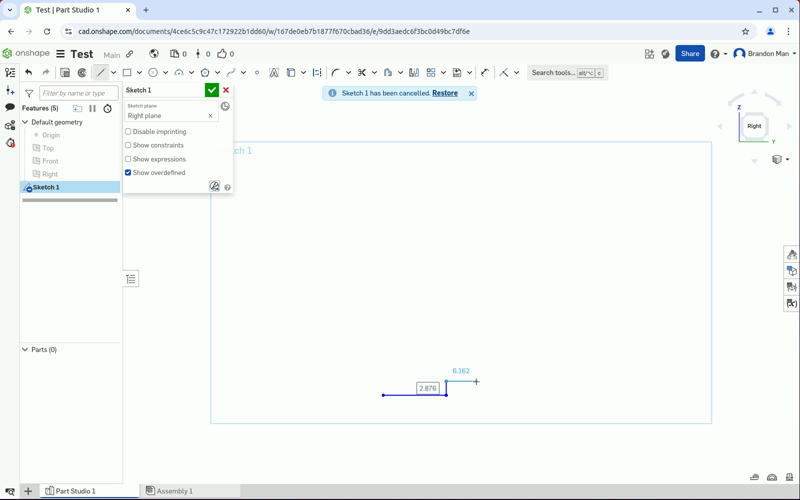
mouse_move(460, 381)
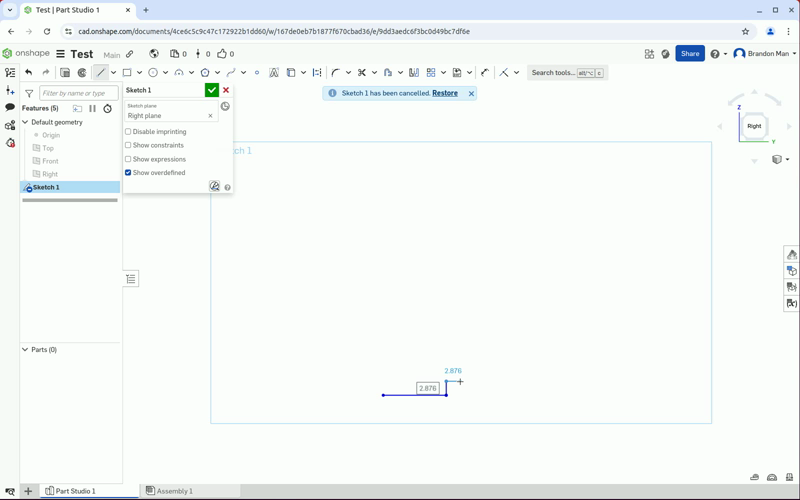
click(460, 381)
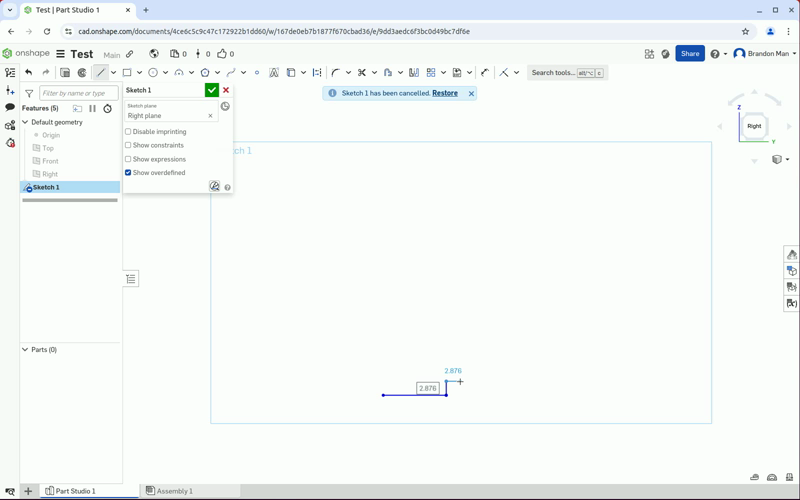
key_up(shift)
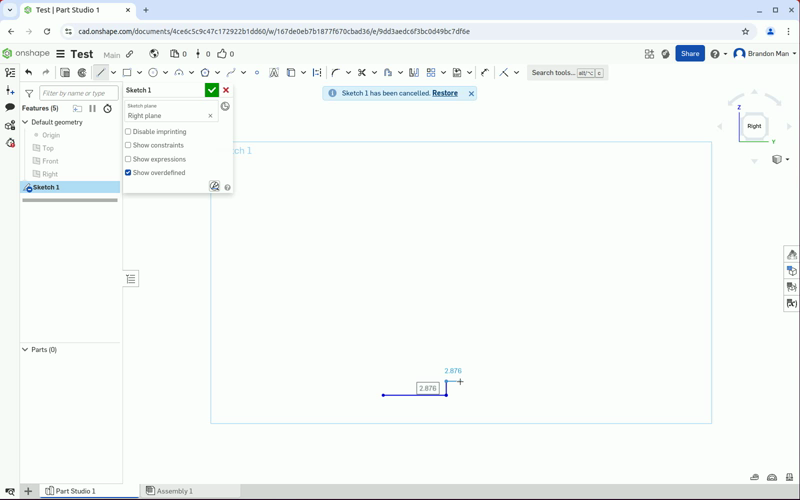
key_down(shift)
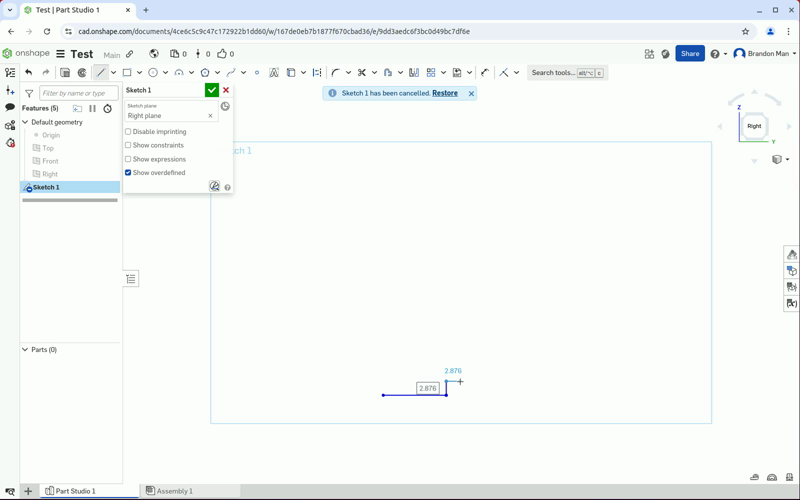
mouse_move(460, 282)
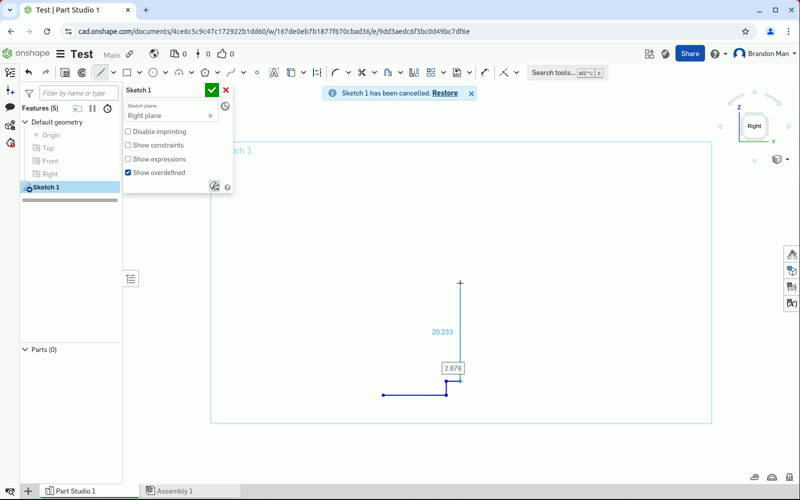
click(460, 282)
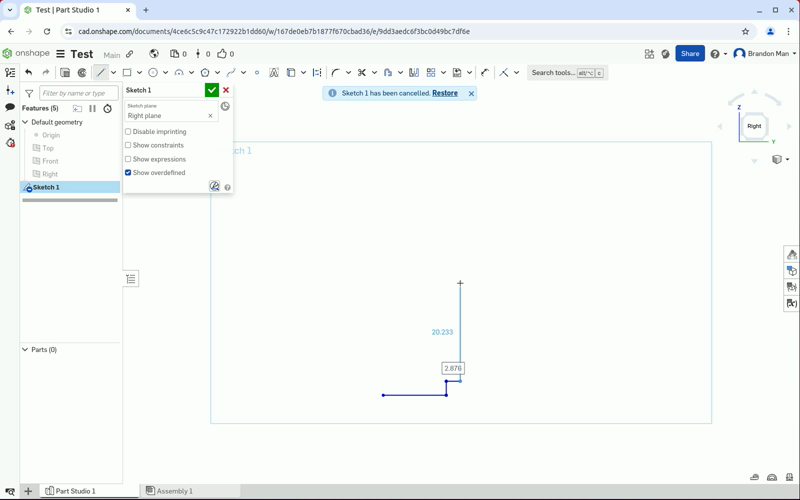
key_up(shift)
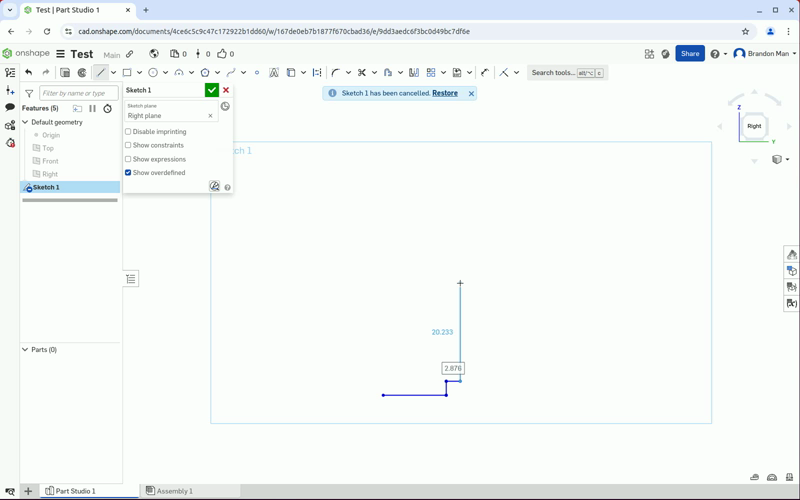
key_down(shift)
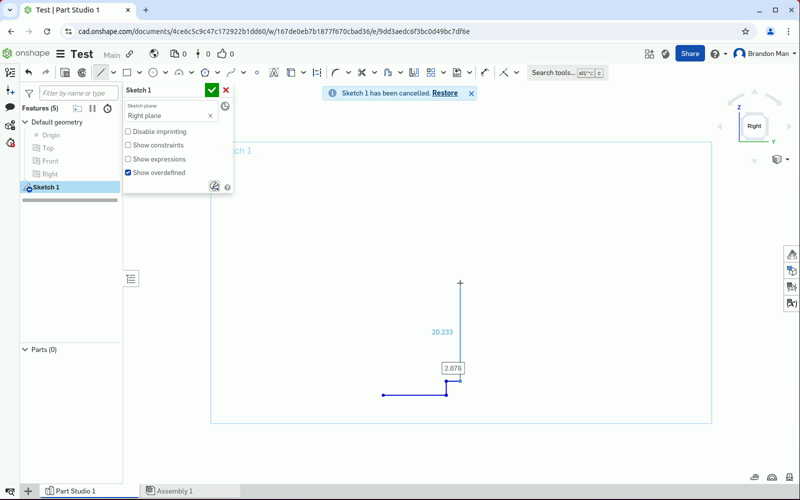
mouse_move(383, 282)
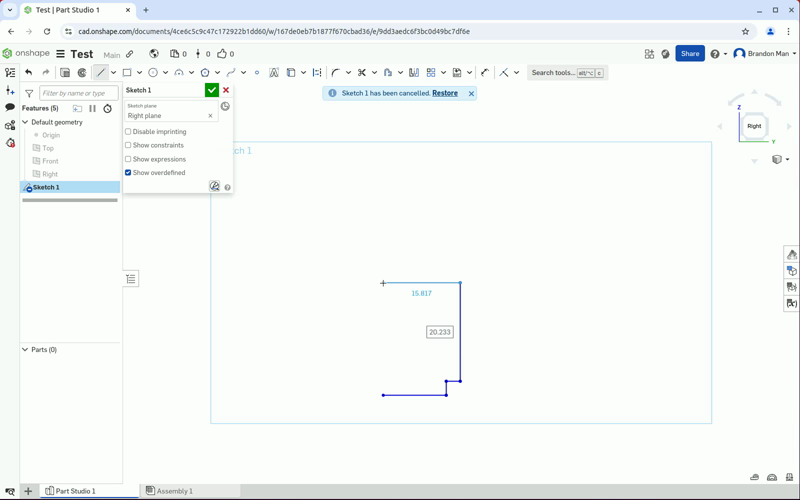
click(383, 282)
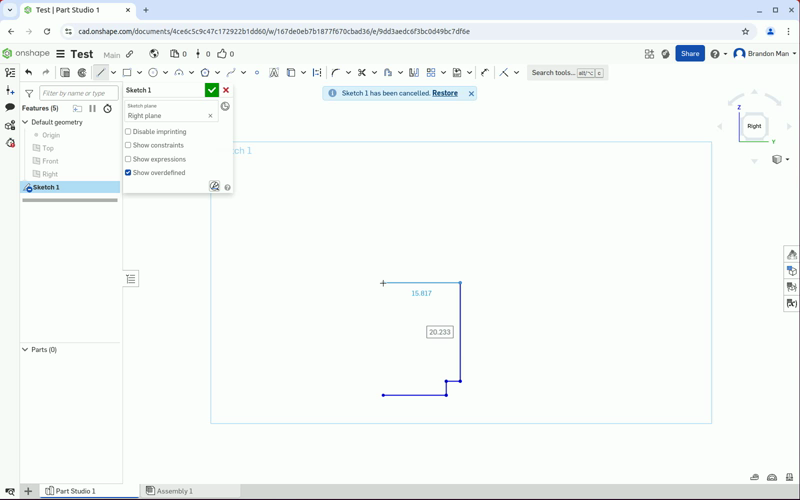
key_up(shift)
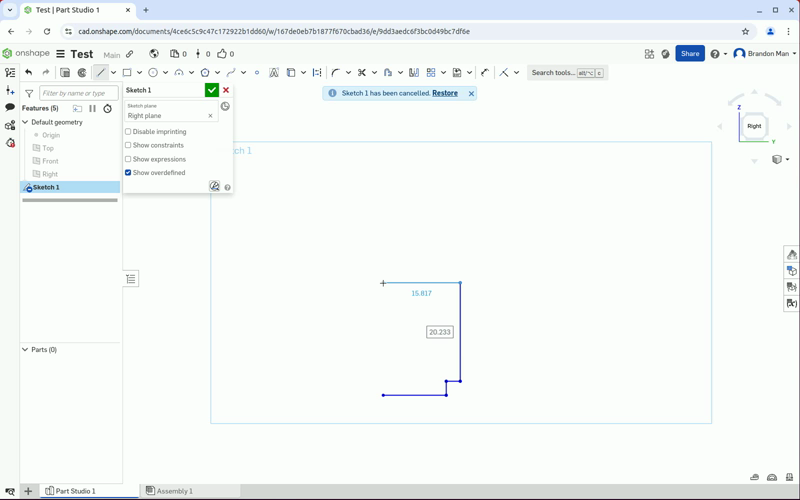
key_down(shift)
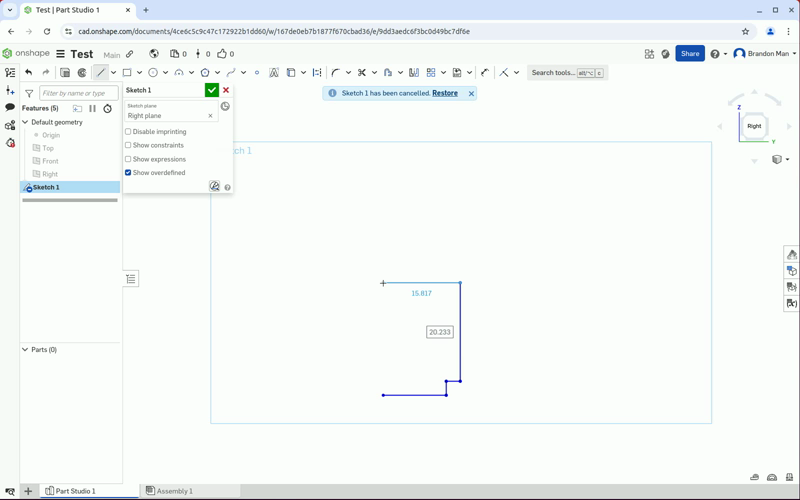
mouse_move(383, 395)
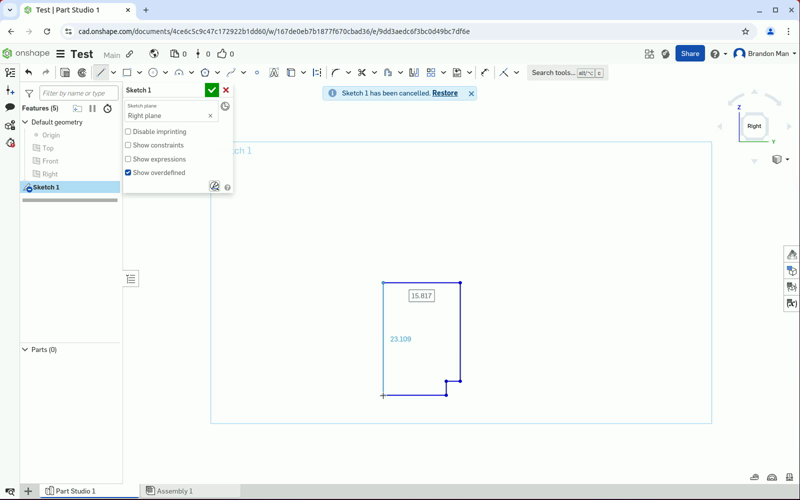
key_up(shift)
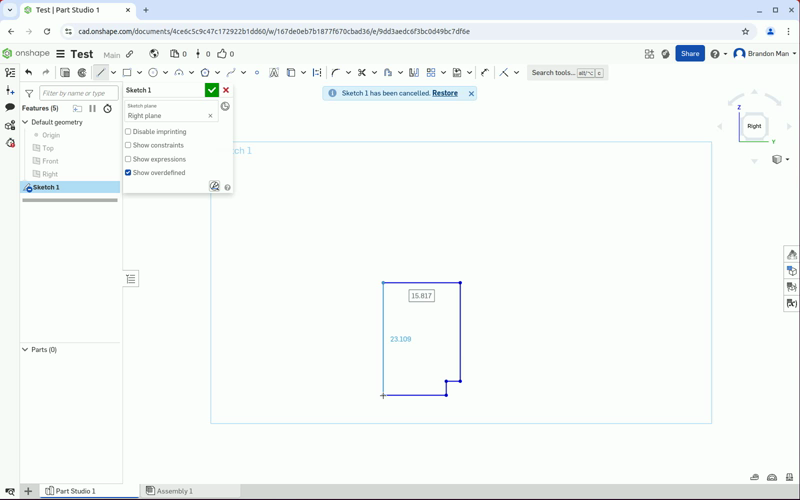
click(383, 395)
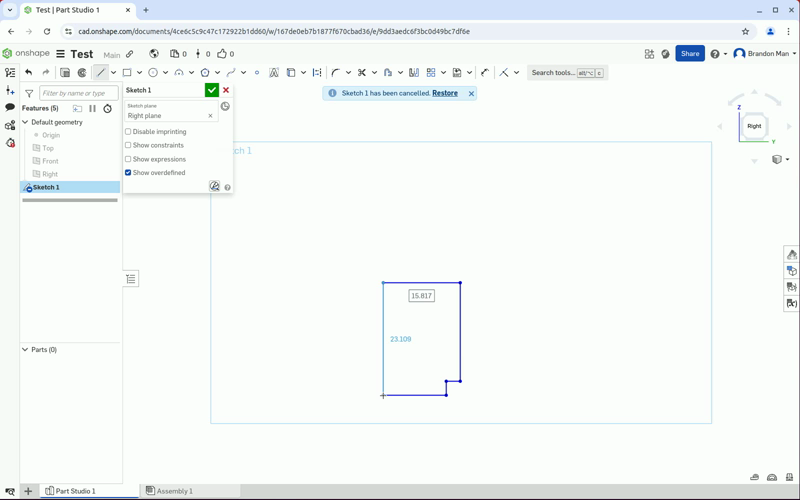
key(esc)
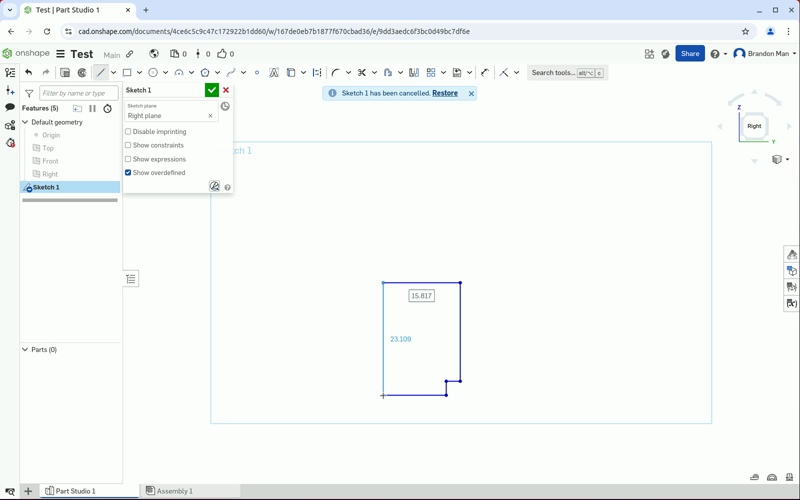
mouse_move(394, 324)
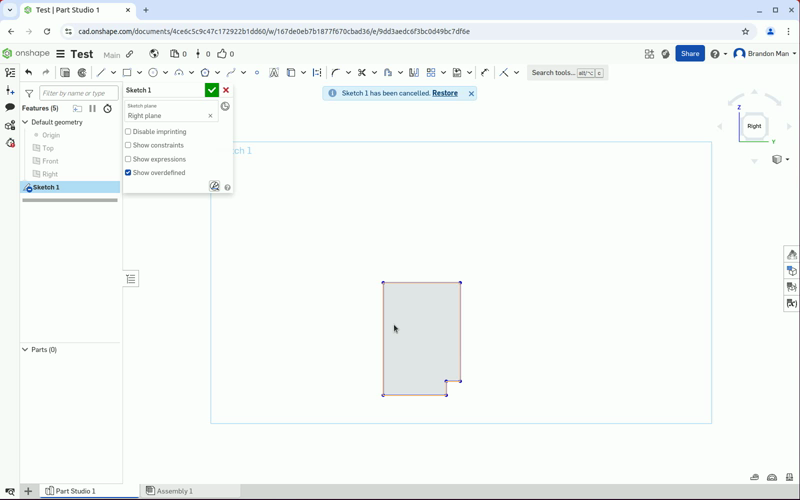
click(394, 324)
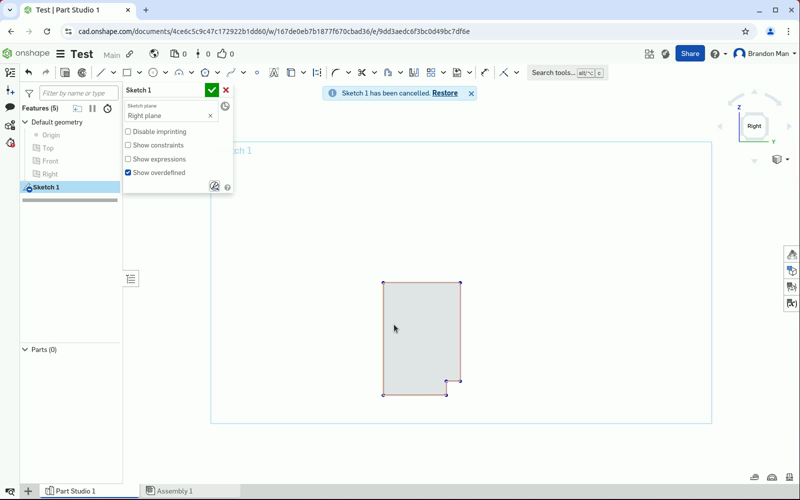
mouse_move(73, 352)
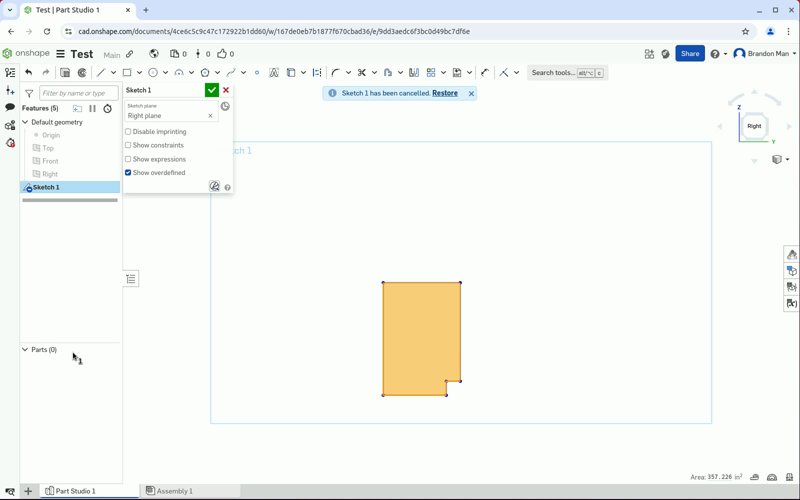
key(shift+y)
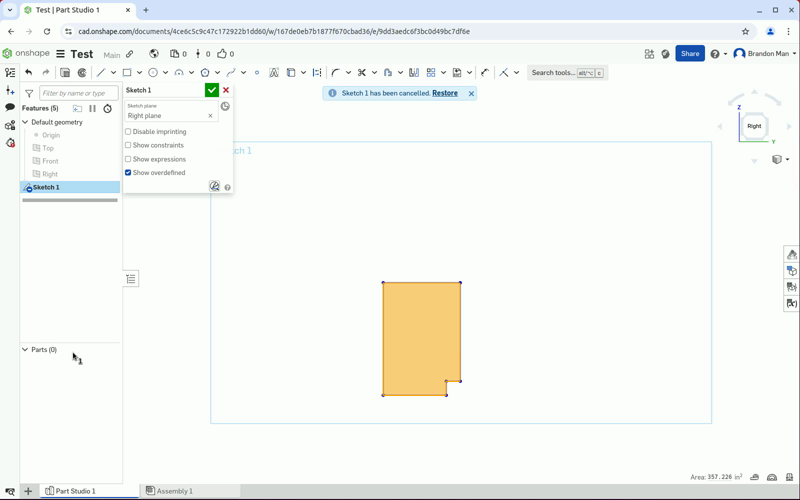
key(shift+e)
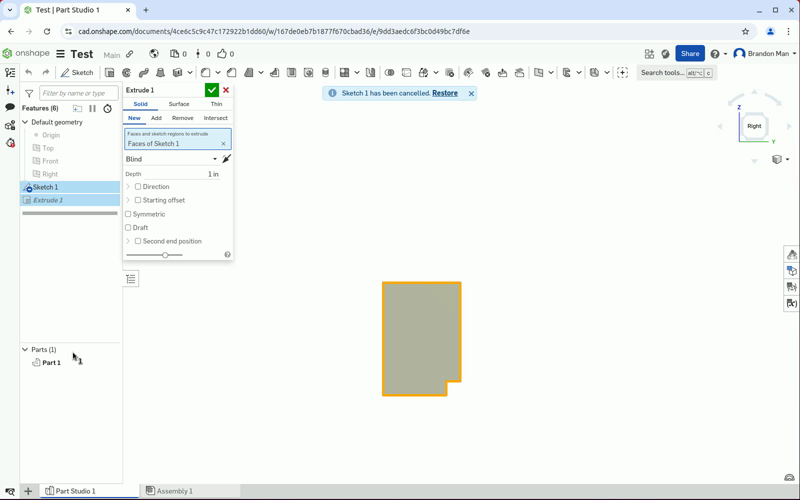
mouse_move(143, 106)
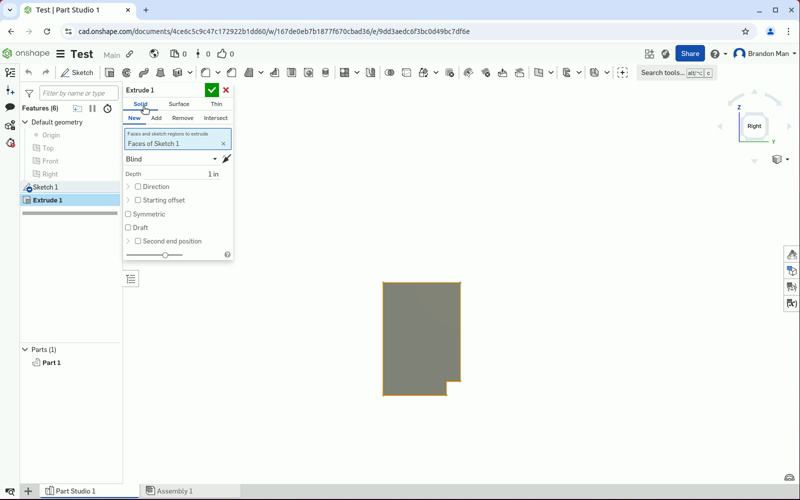
click(143, 106)
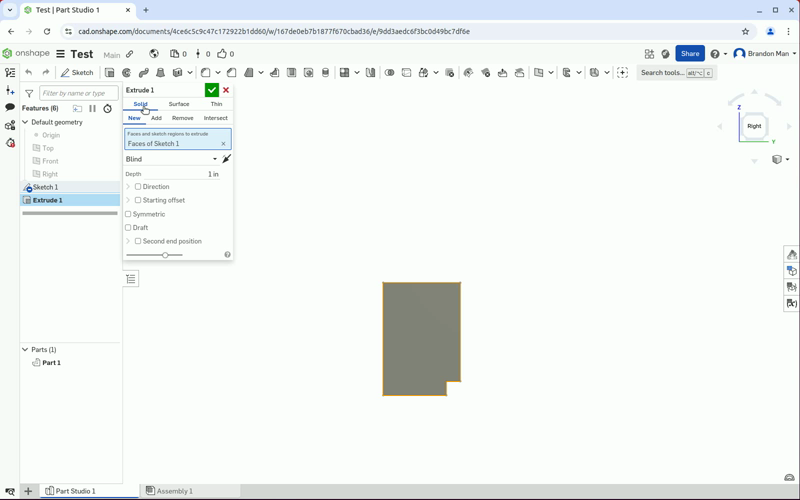
mouse_move(137, 120)
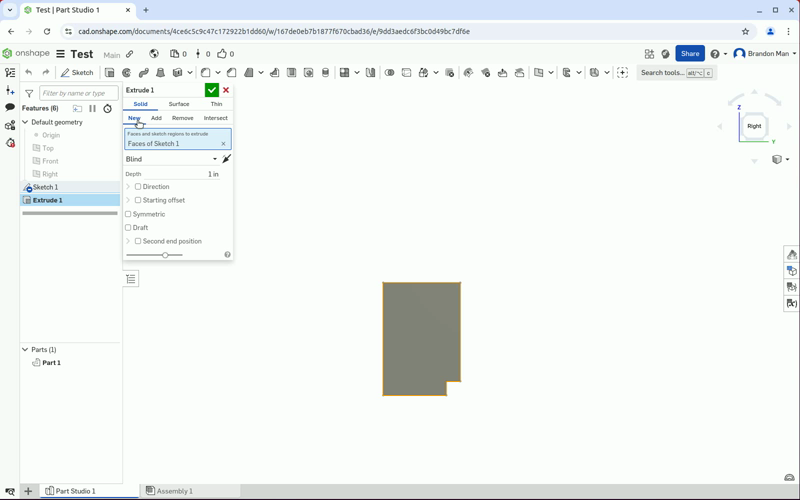
click(137, 120)
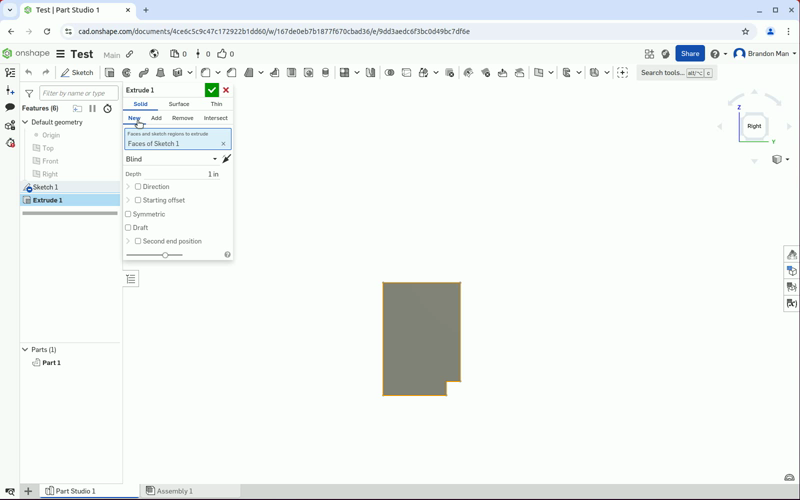
key(tab, 4)
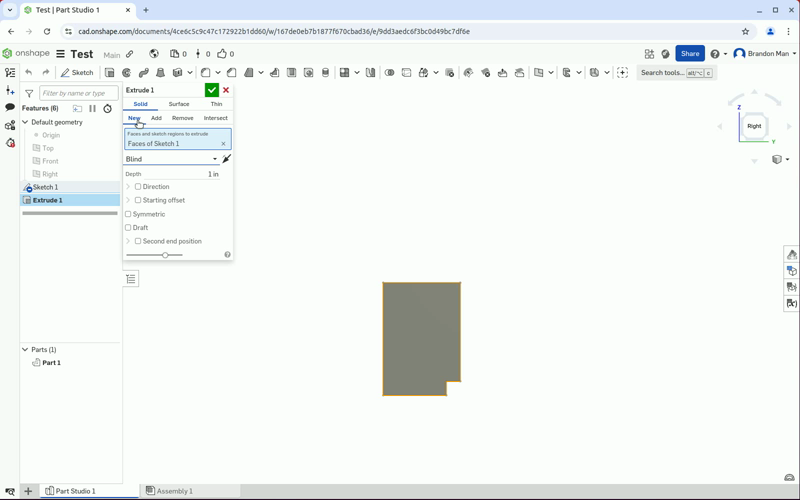
text(0.481)
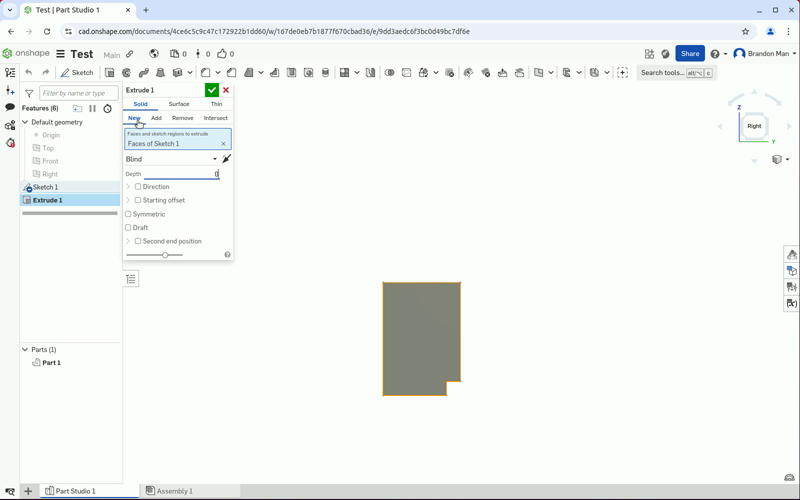
key(enter)
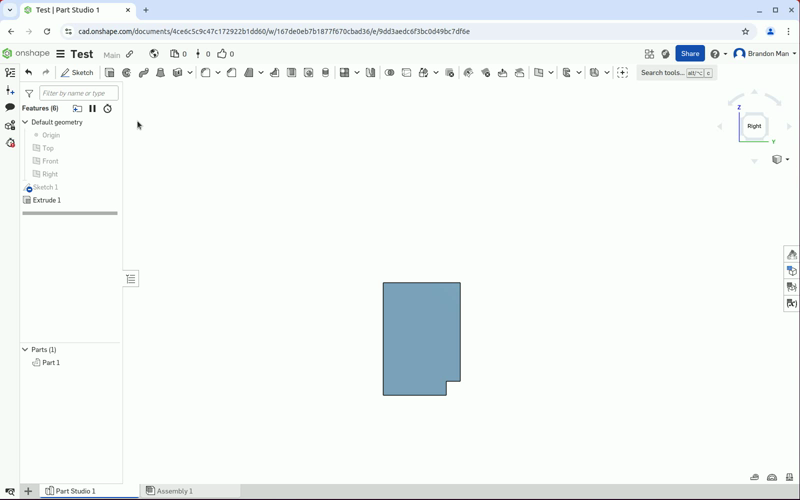
key(shift+h)
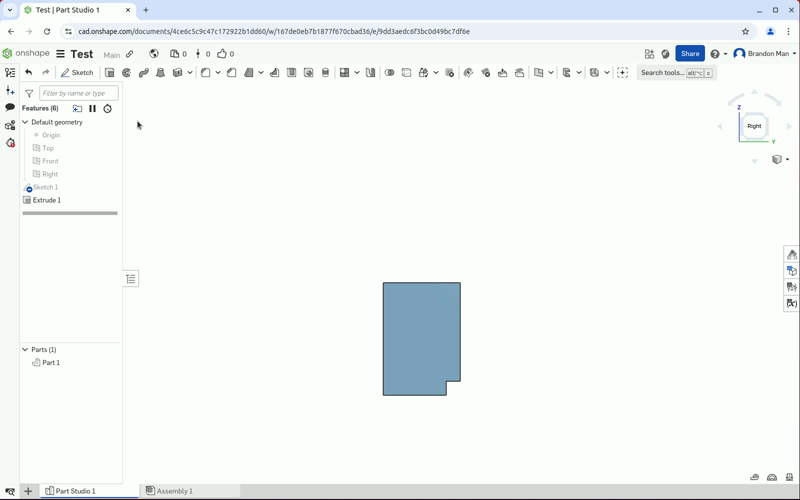
key(shift+h)
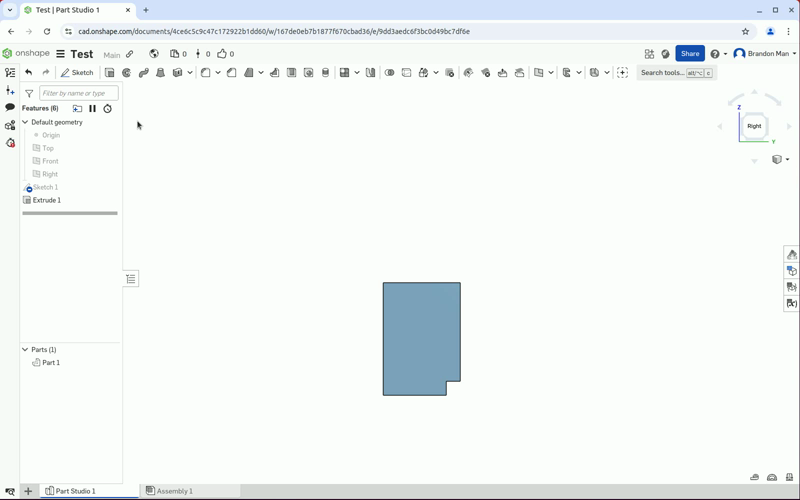
mouse_move(73, 189)
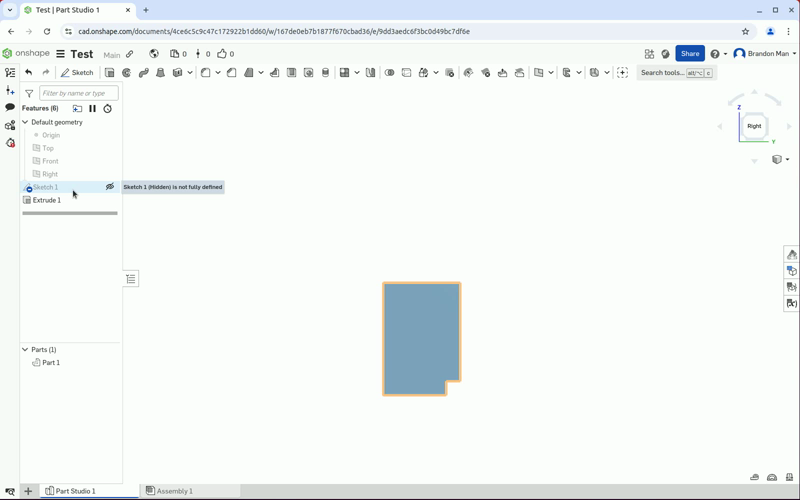
click(73, 189)
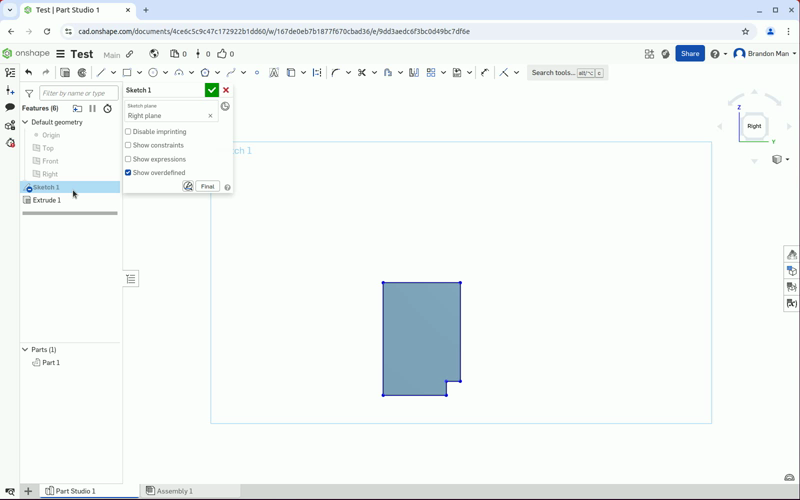
mouse_move(229, 92)
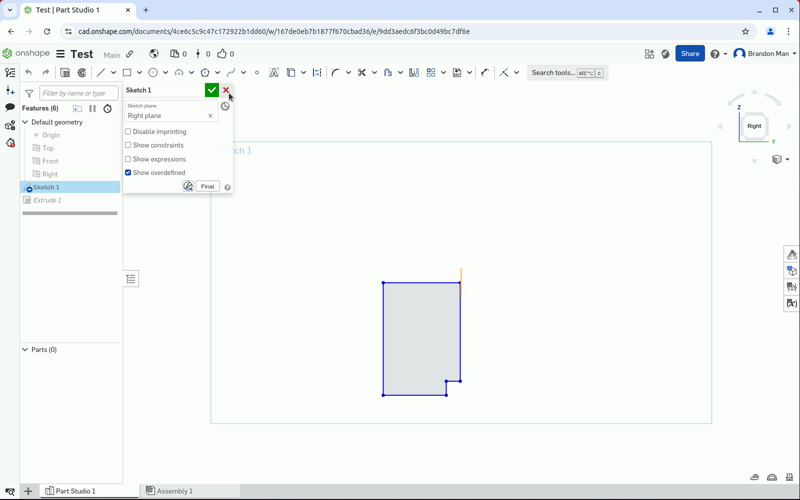
click(229, 92)
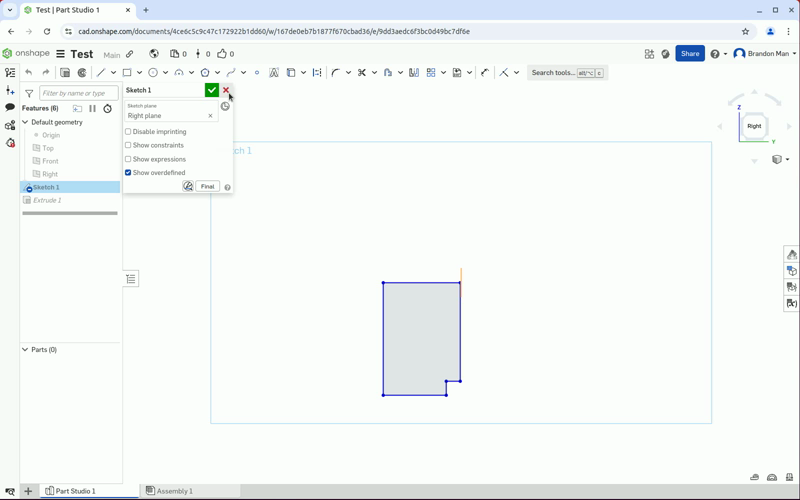
key(shift+s)
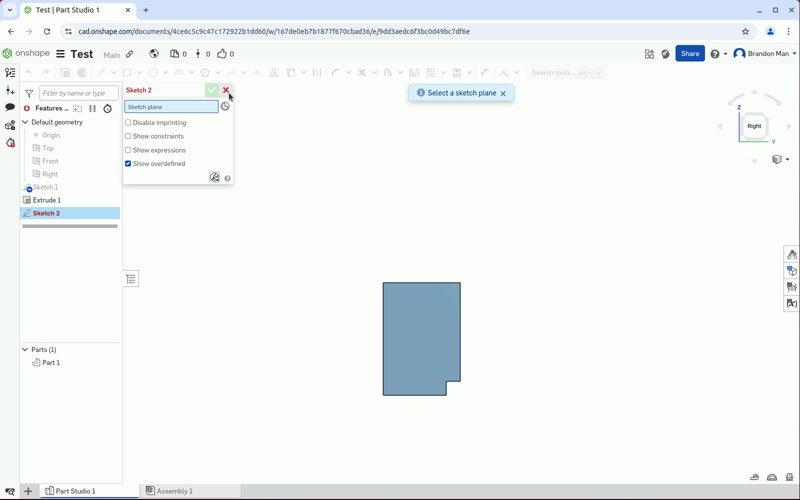
mouse_move(73, 176)
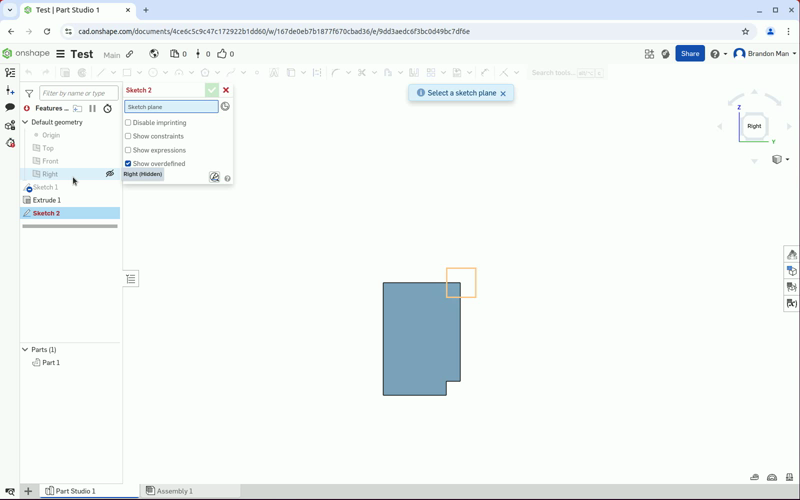
click(73, 176)
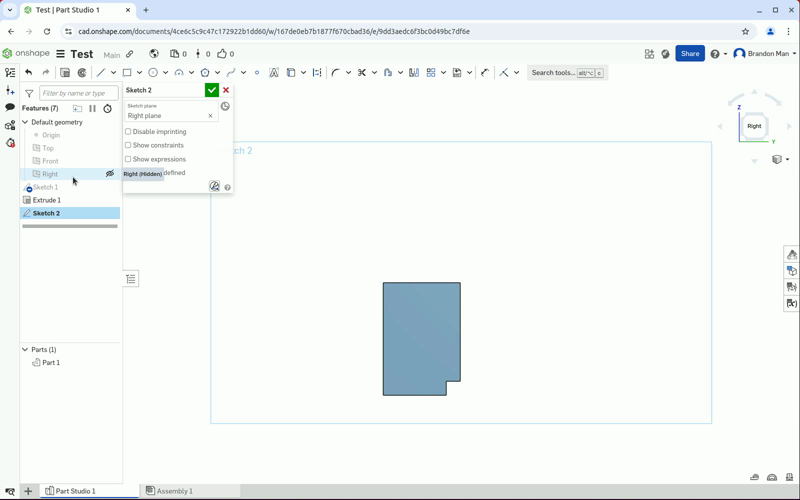
mouse_move(73, 352)
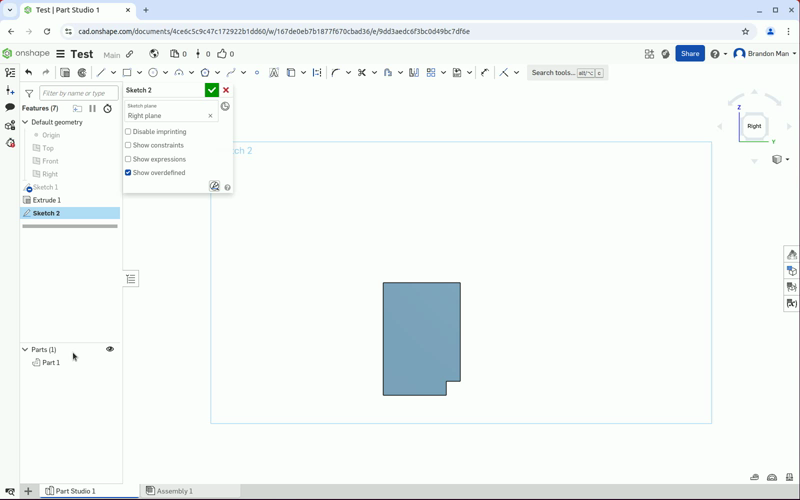
key(y)
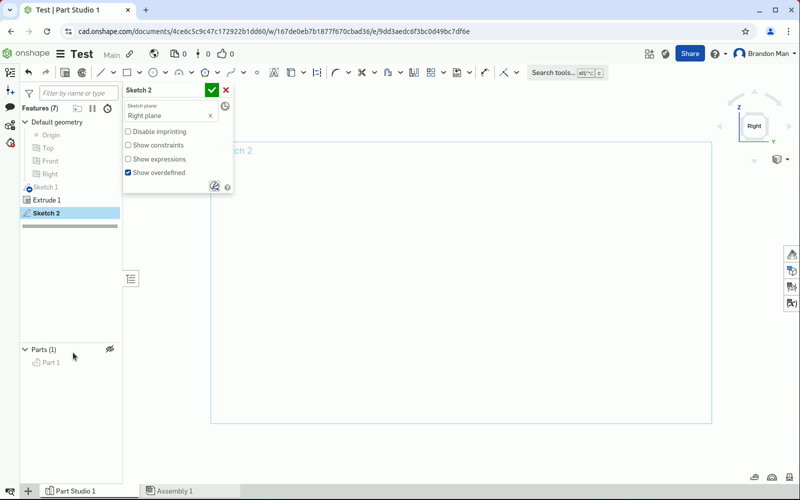
key(l)
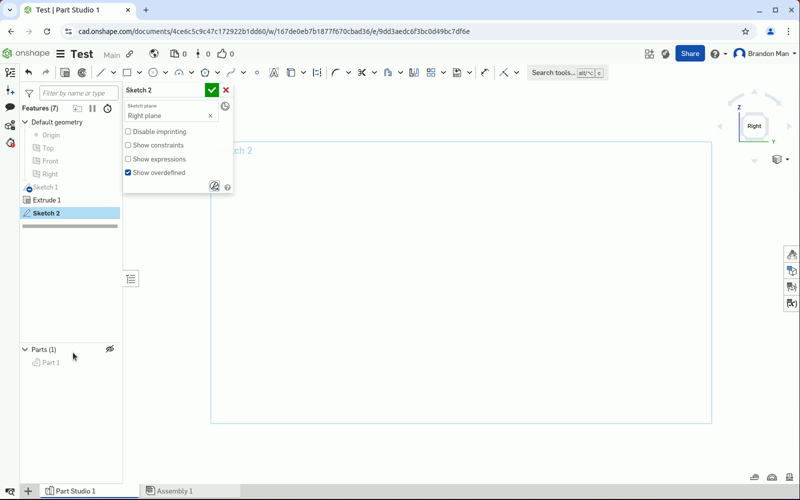
key_down(shift)
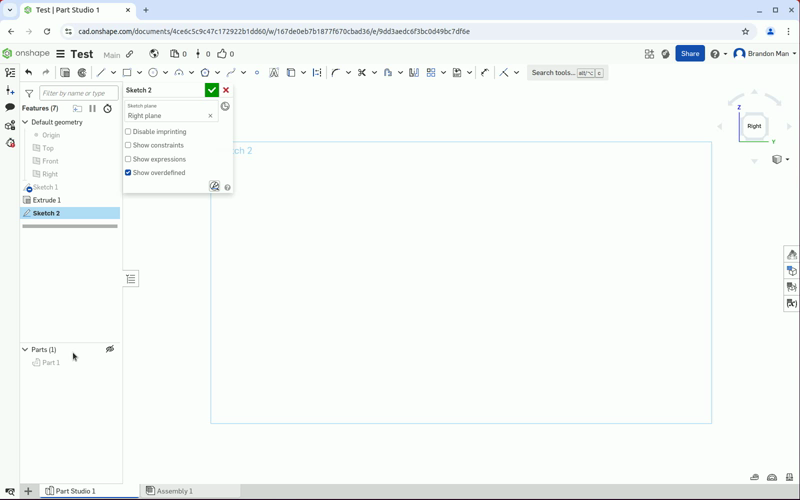
mouse_move(383, 346)
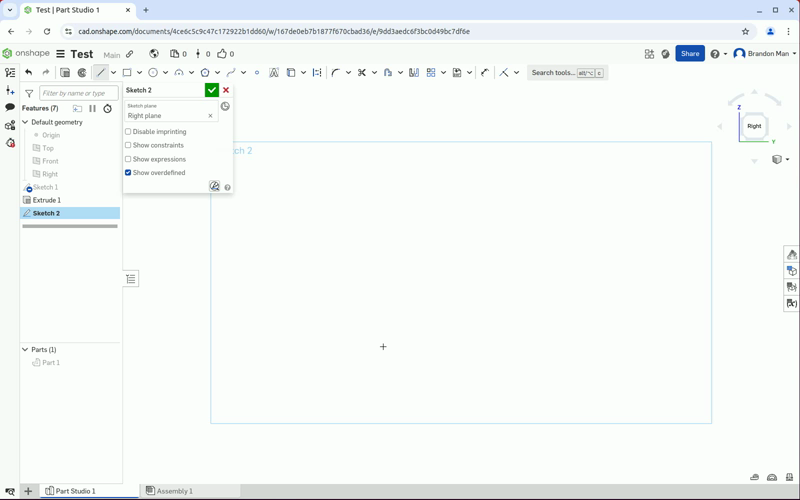
click(383, 346)
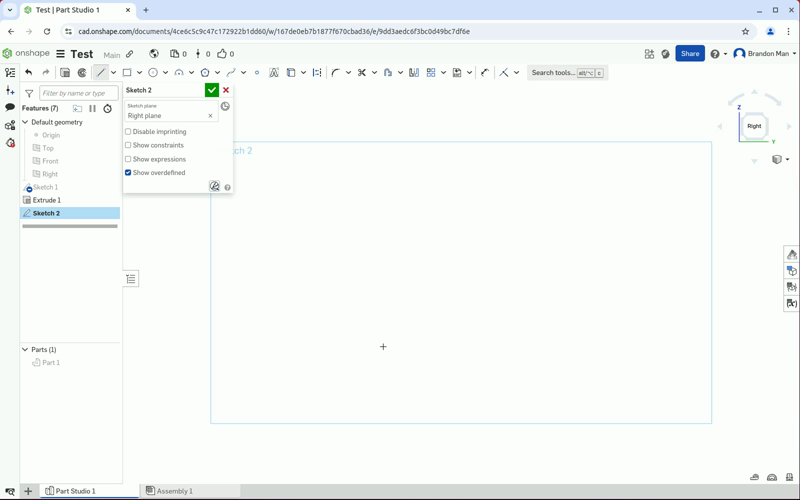
key_up(shift)
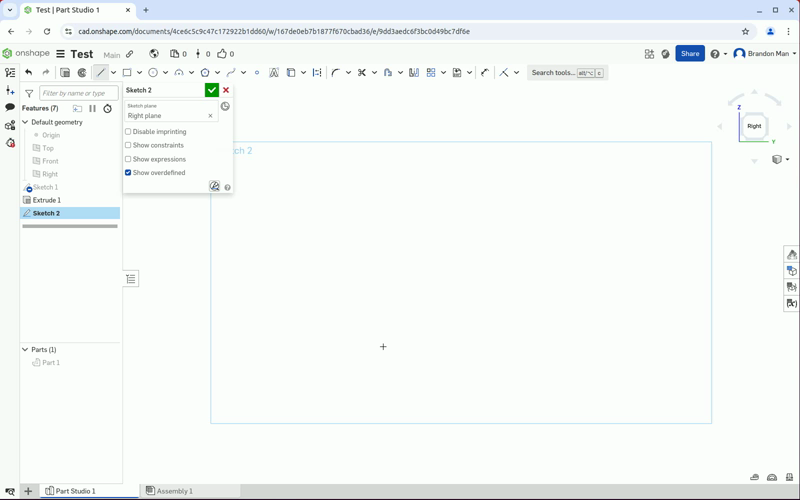
key_down(shift)
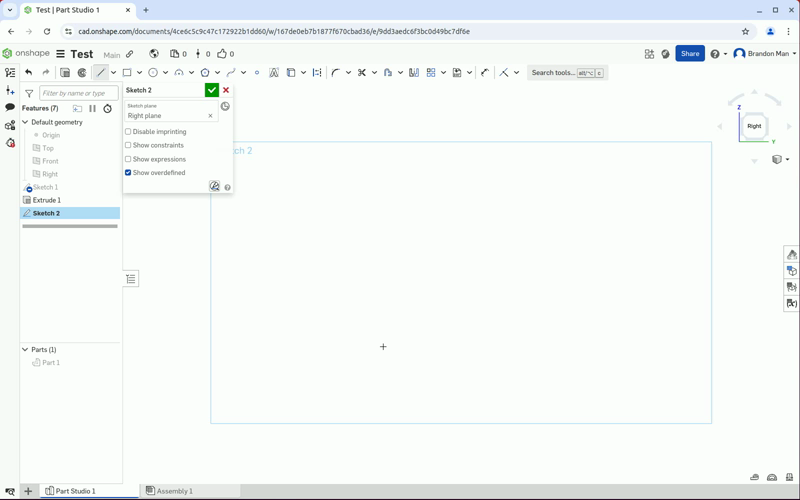
mouse_move(461, 325)
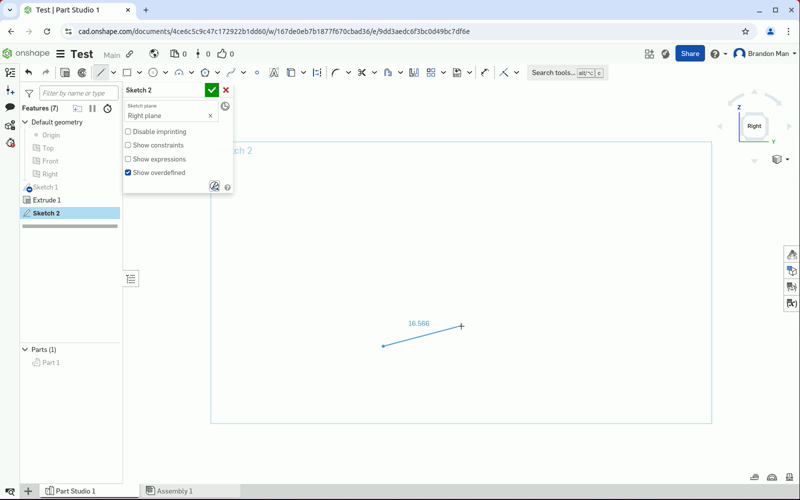
click(461, 325)
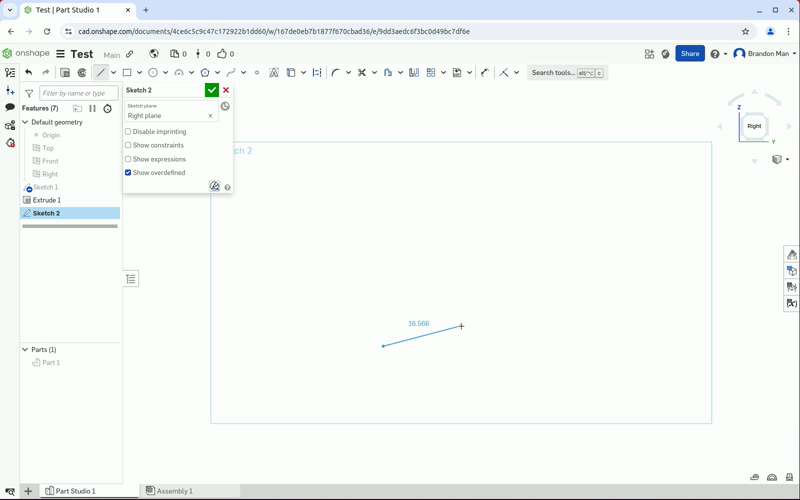
key_up(shift)
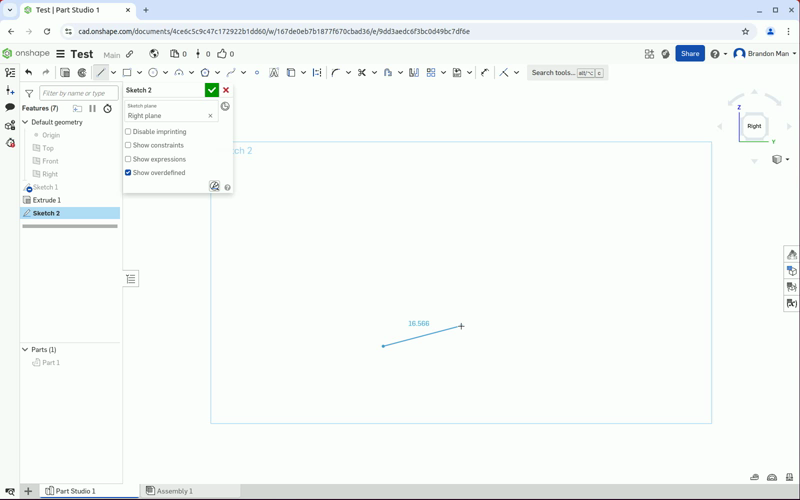
key_down(shift)
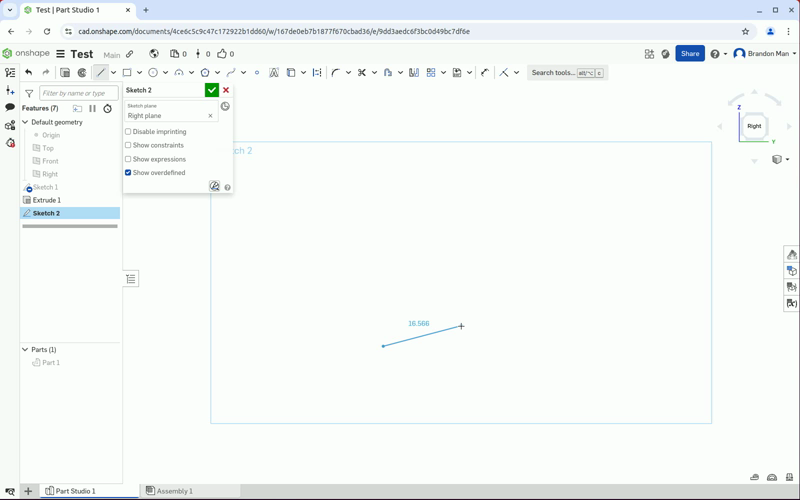
mouse_move(491, 325)
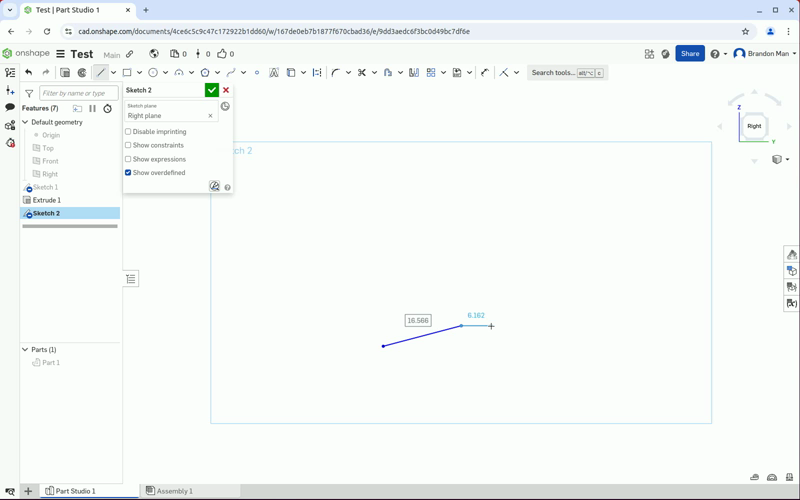
mouse_move(461, 322)
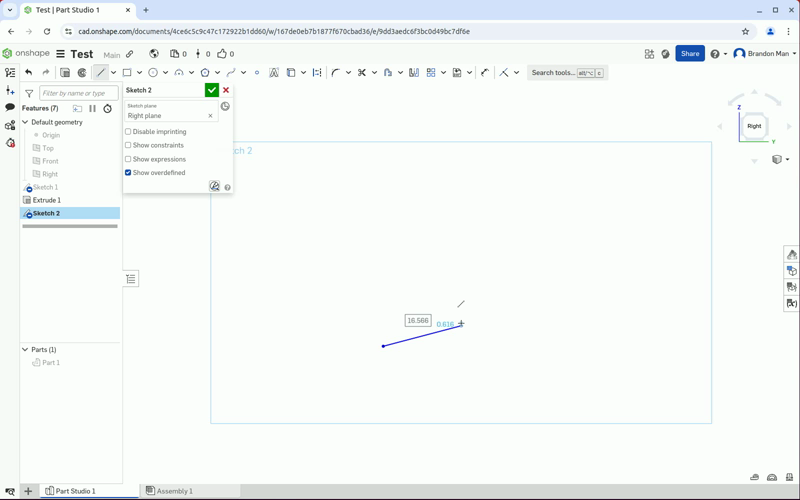
scroll(6)
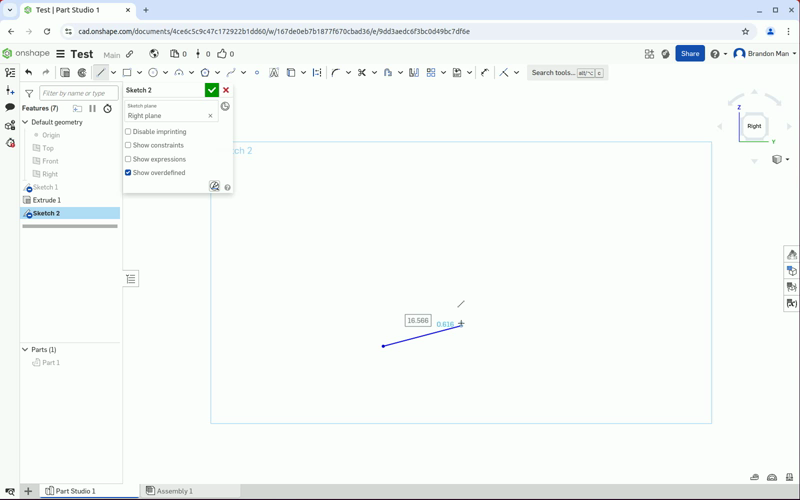
scroll(6)
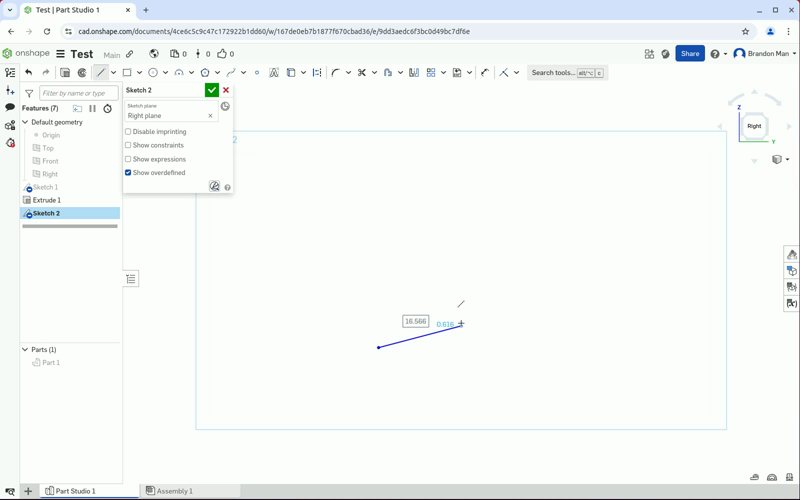
scroll(6)
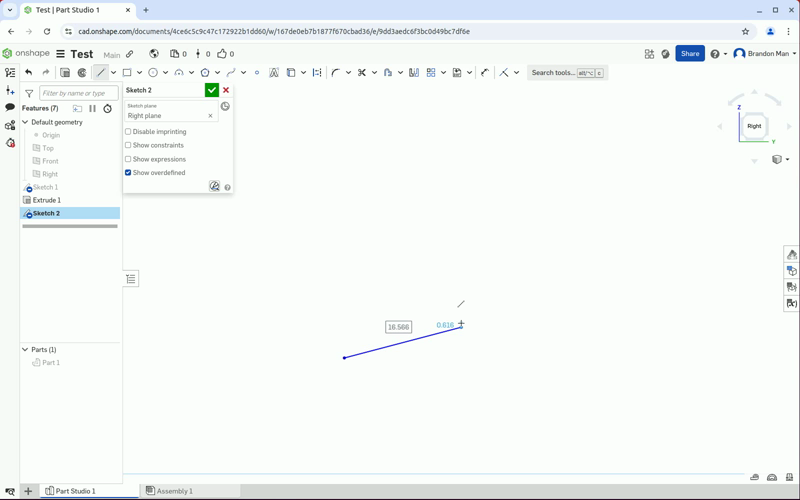
scroll(6)
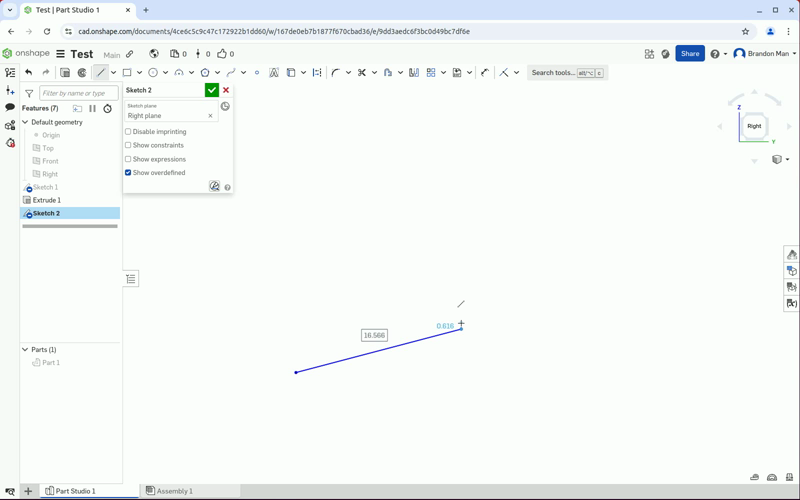
scroll(6)
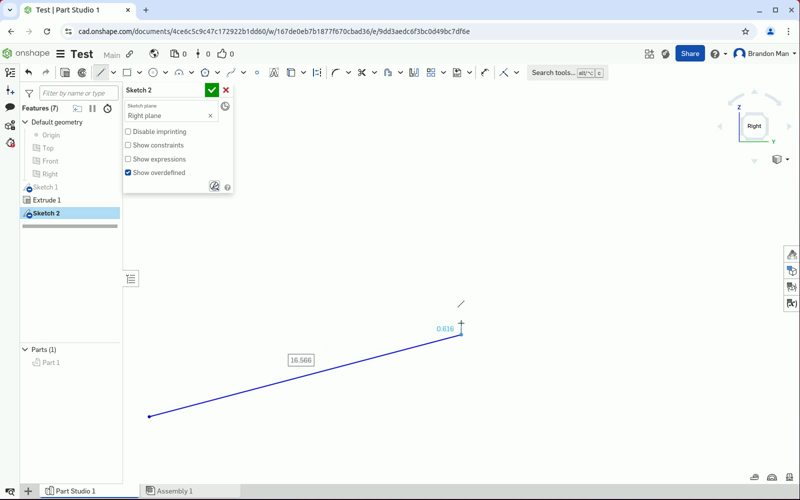
scroll(6)
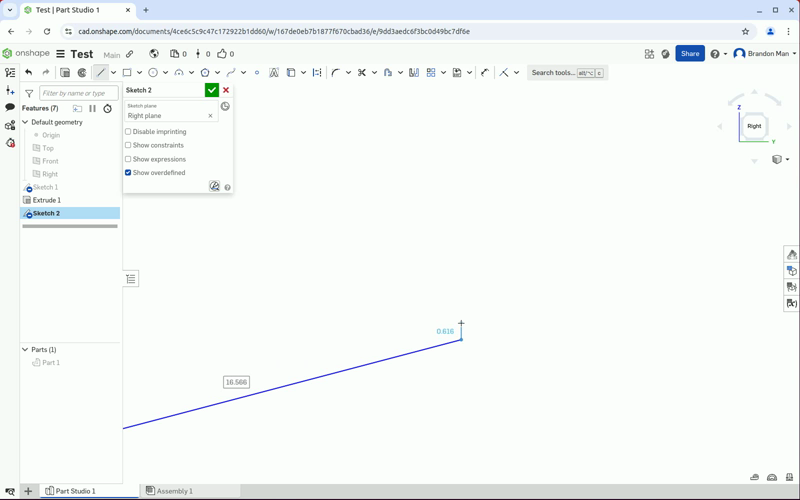
scroll(6)
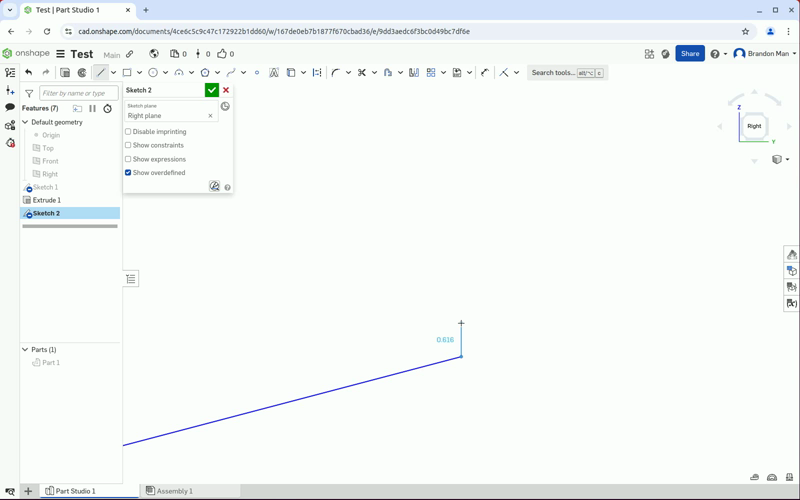
click(461, 322)
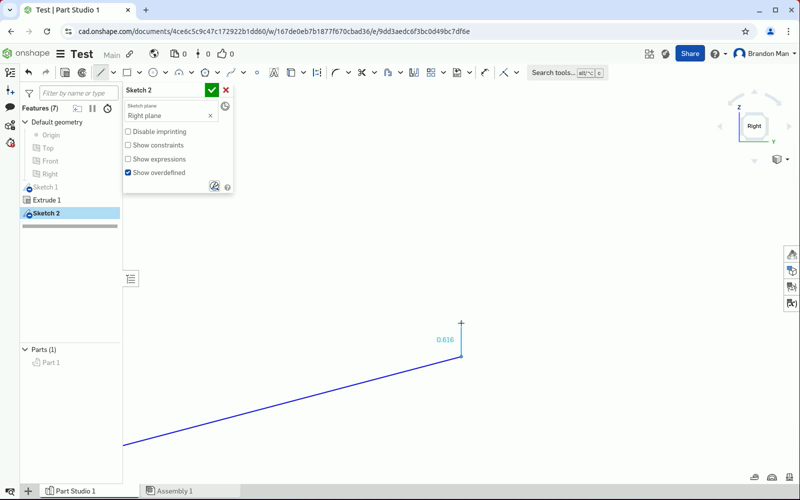
scroll(-6)
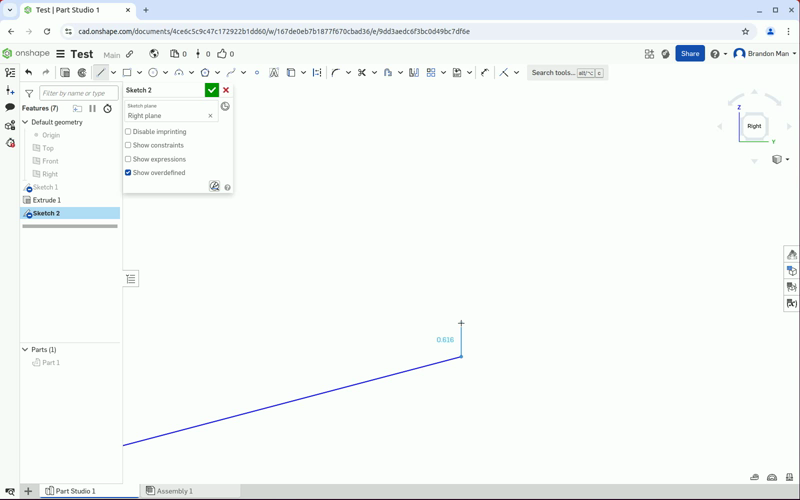
scroll(-6)
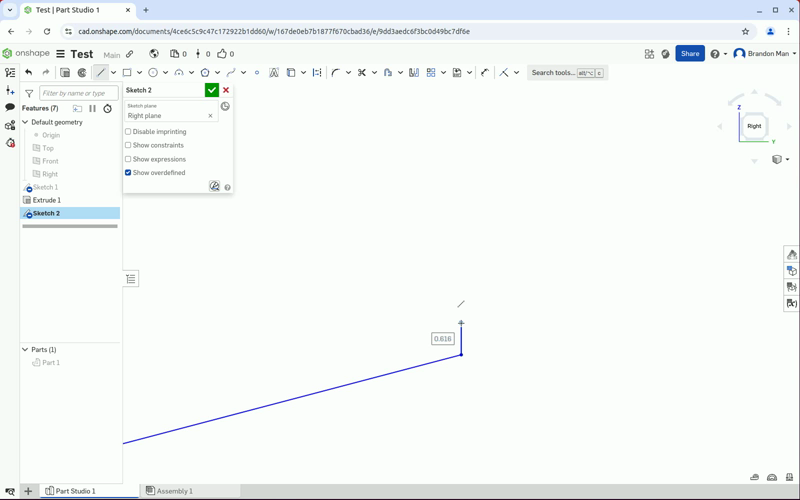
scroll(-6)
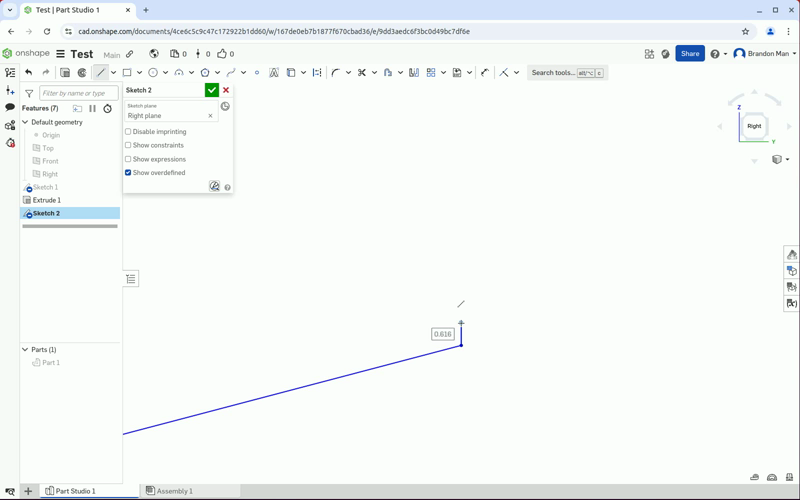
scroll(-6)
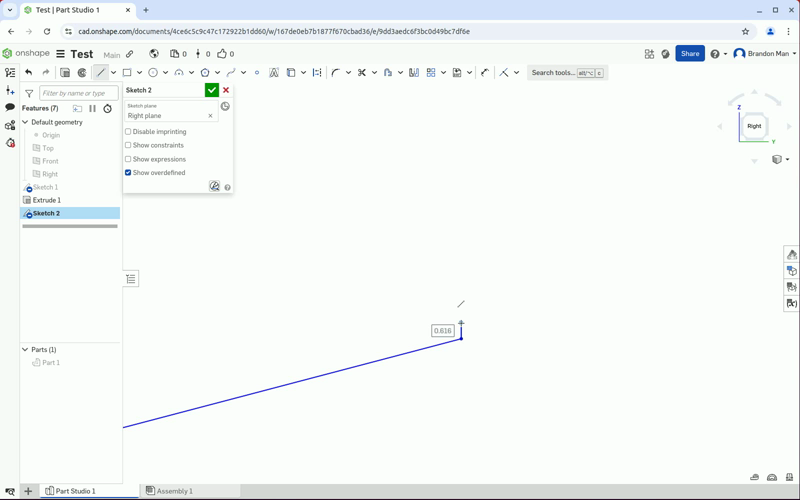
scroll(-6)
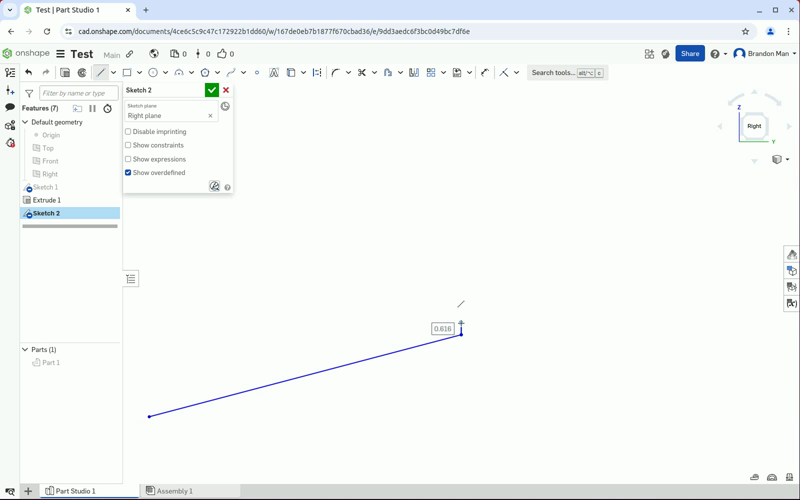
scroll(-6)
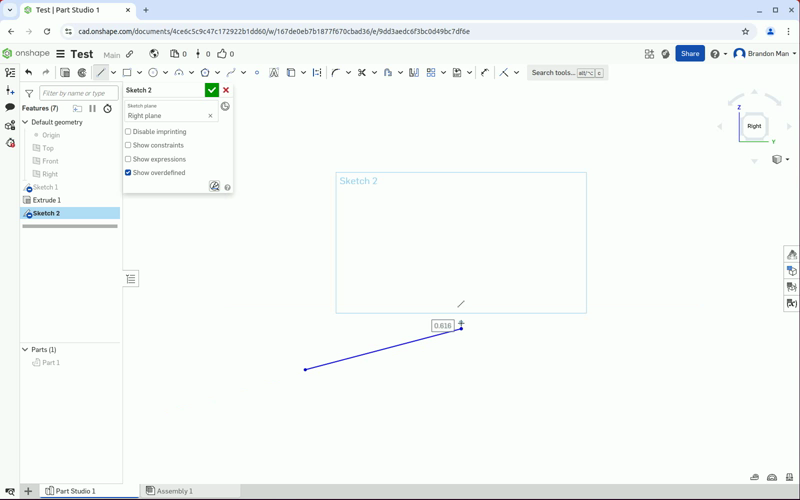
scroll(-6)
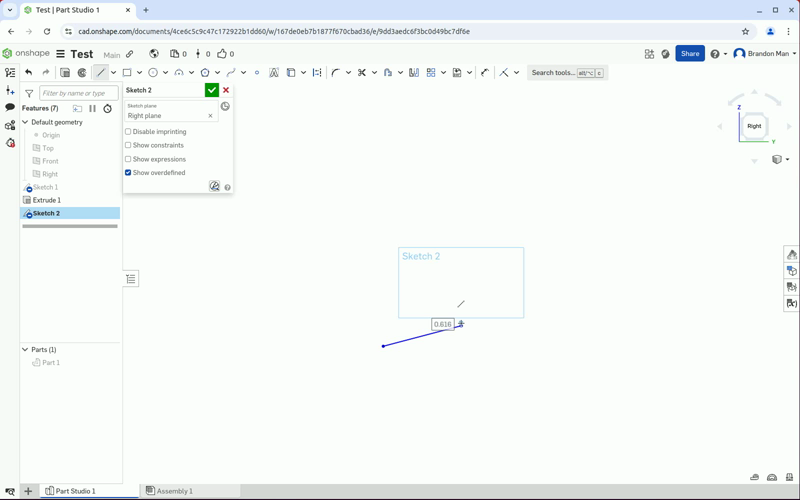
key_up(shift)
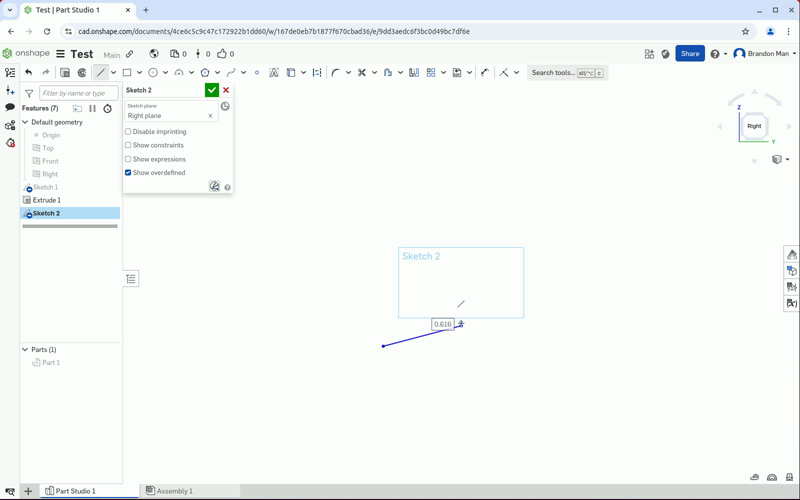
key_down(shift)
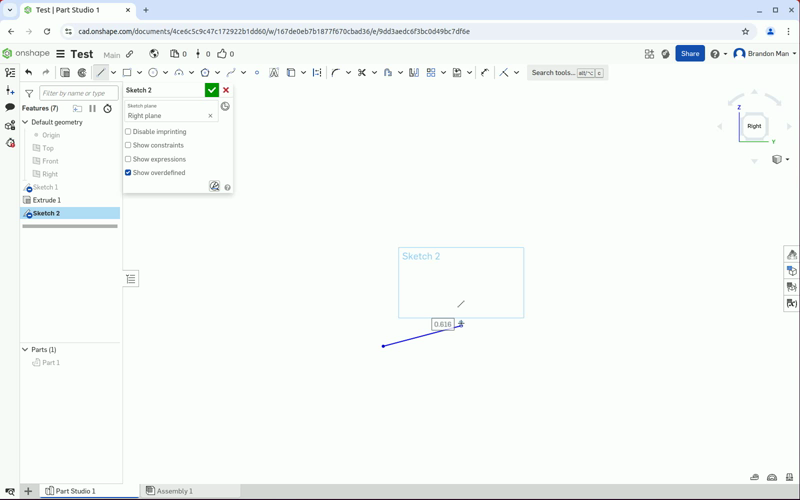
mouse_move(383, 343)
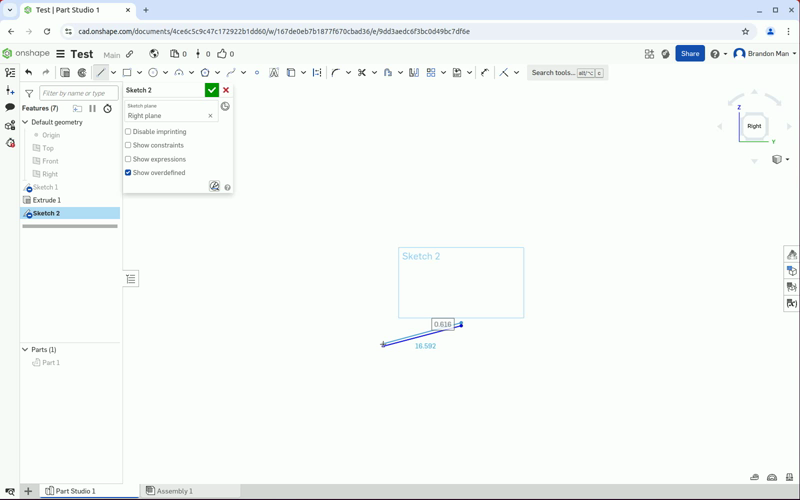
scroll(6)
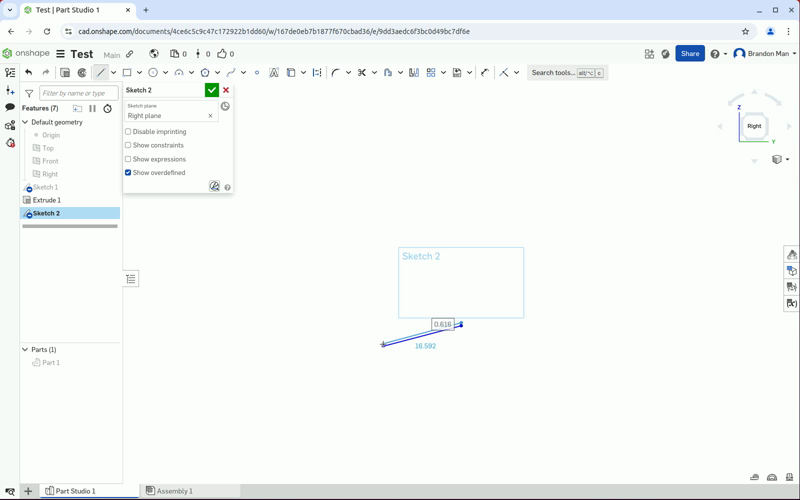
scroll(6)
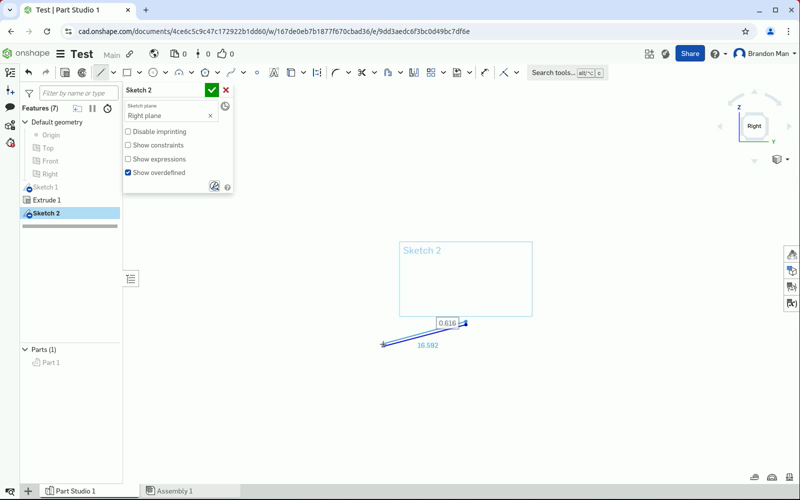
scroll(6)
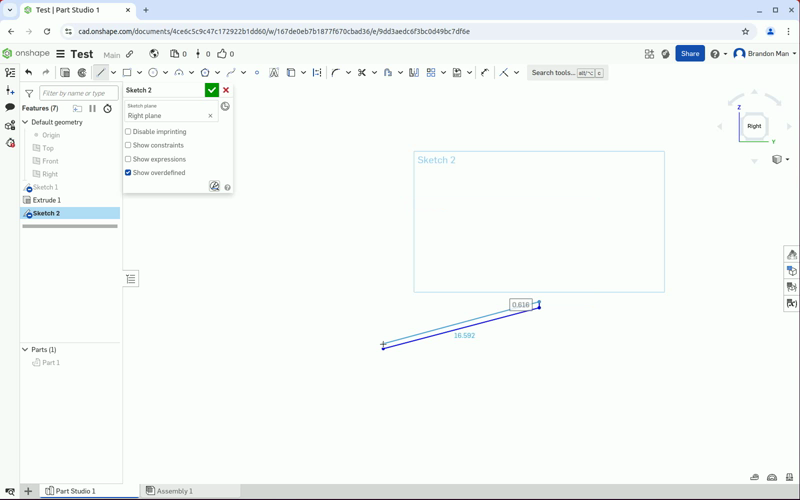
scroll(6)
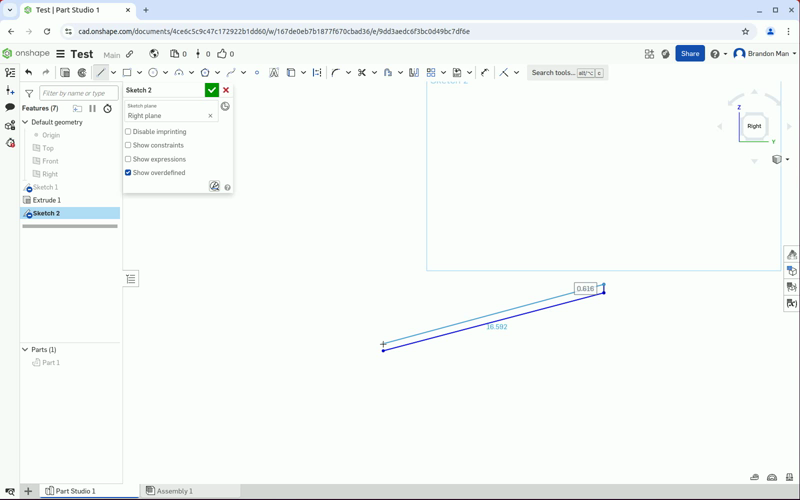
scroll(6)
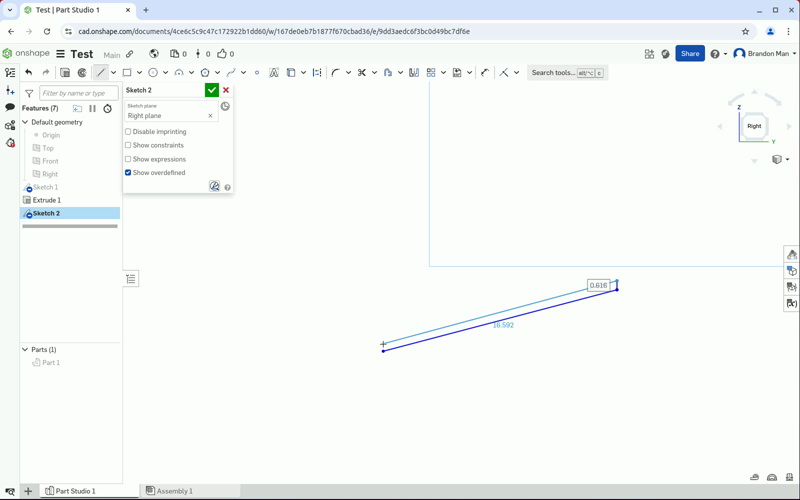
scroll(6)
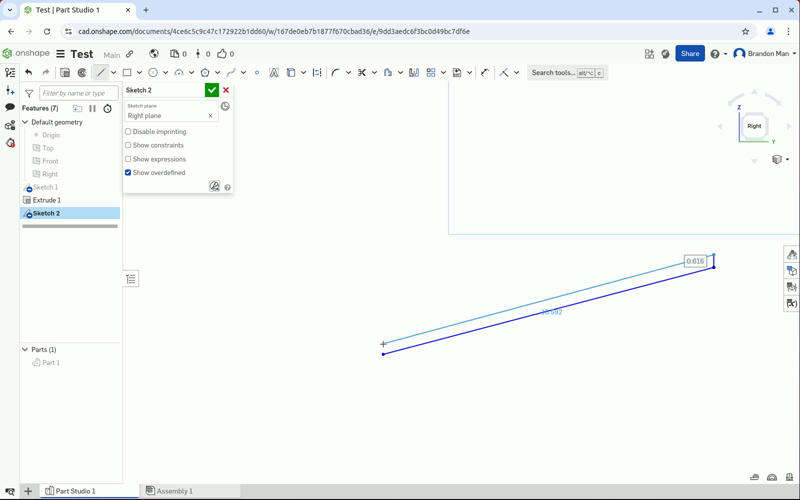
scroll(6)
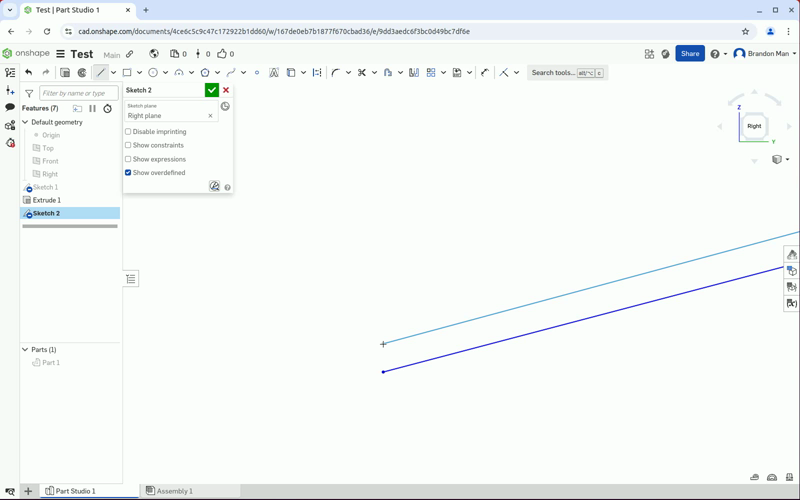
click(383, 343)
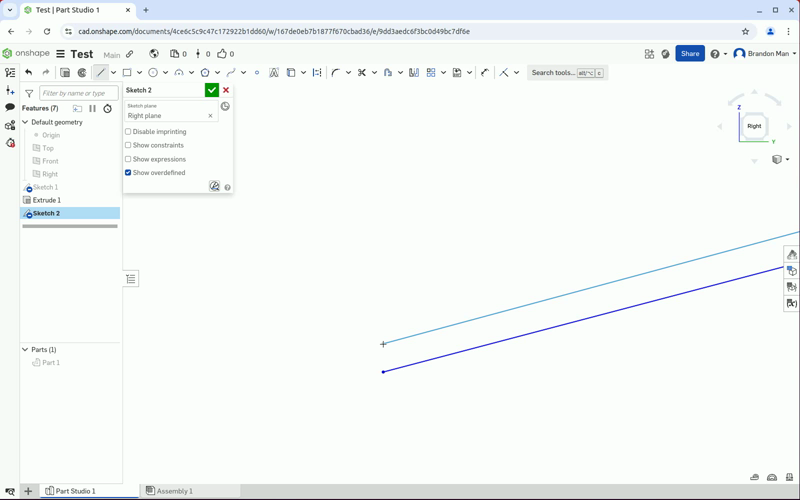
scroll(-6)
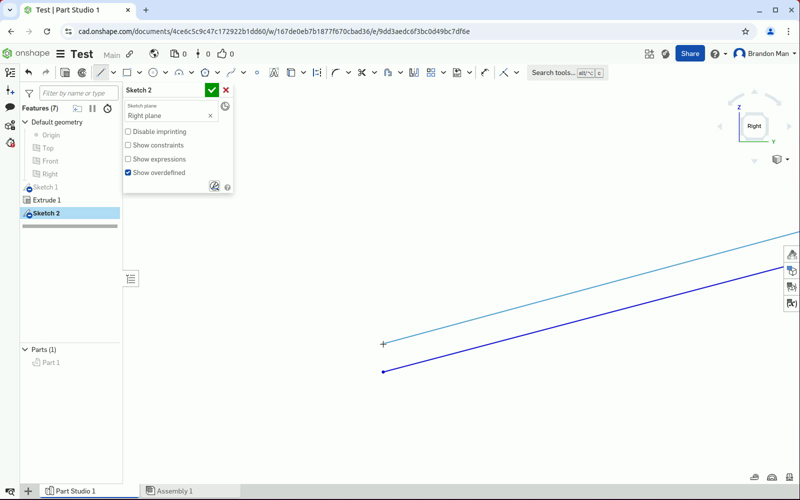
scroll(-6)
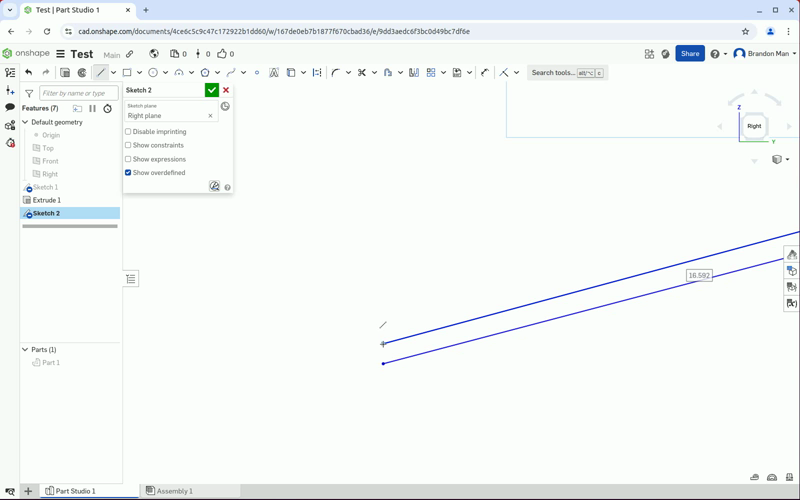
scroll(-6)
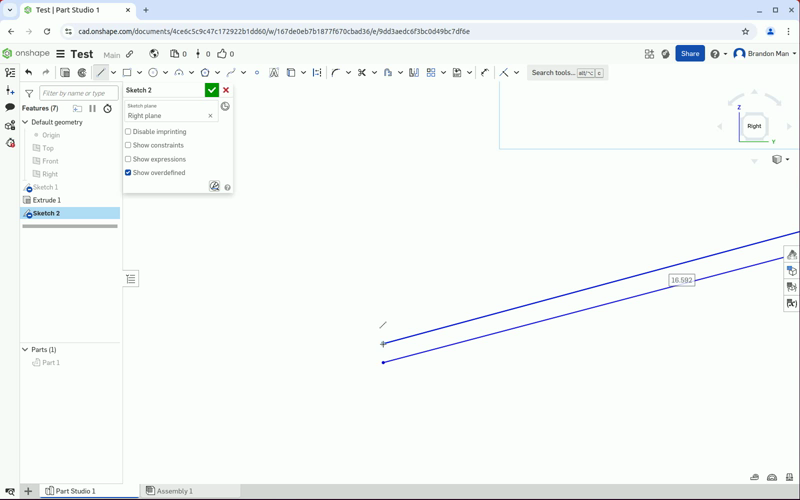
scroll(-6)
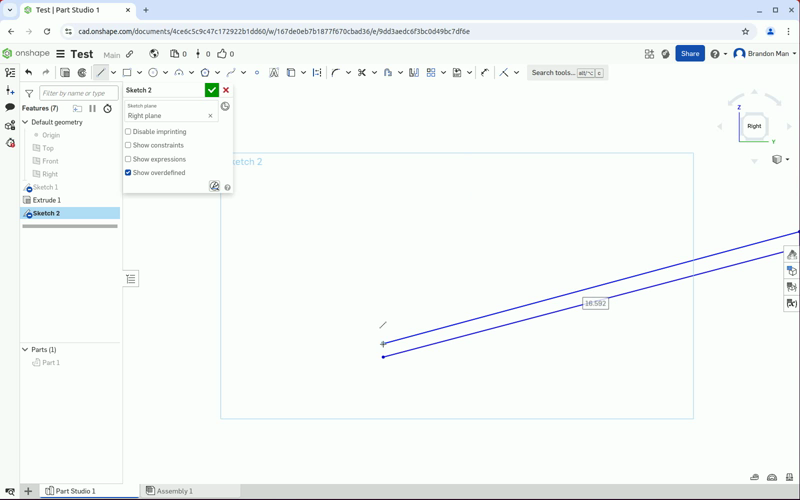
scroll(-6)
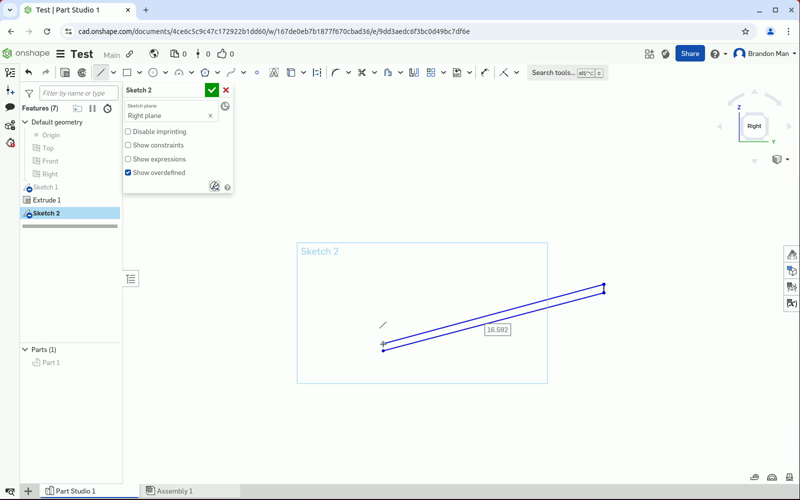
scroll(-6)
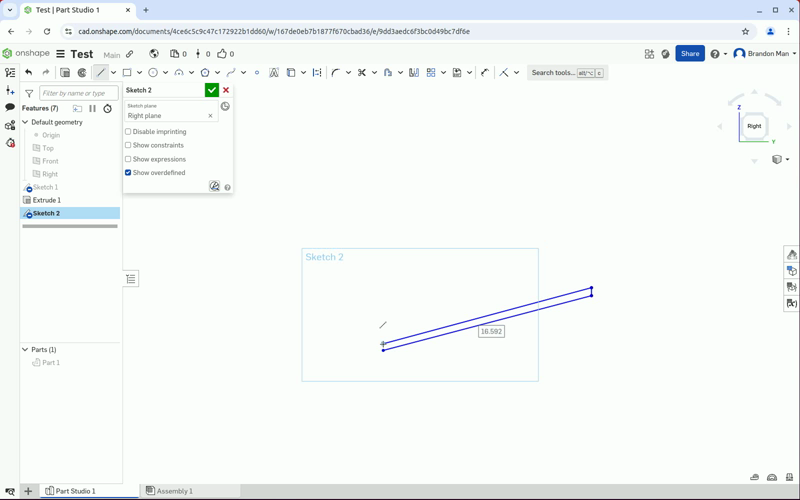
scroll(-6)
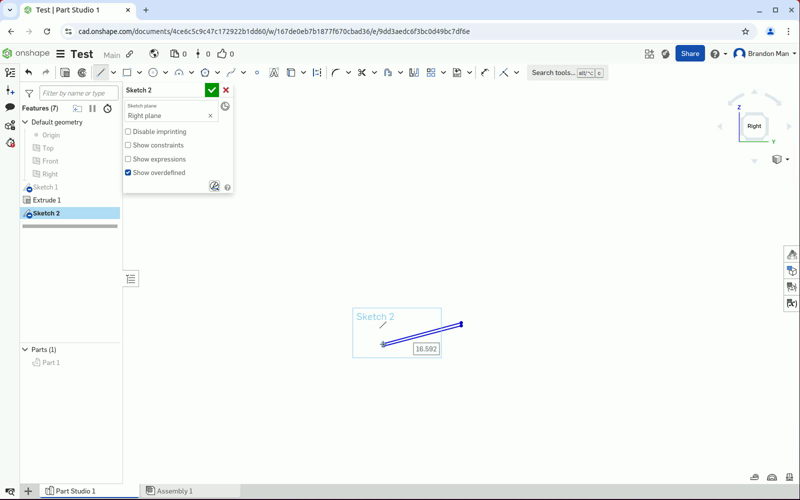
key_up(shift)
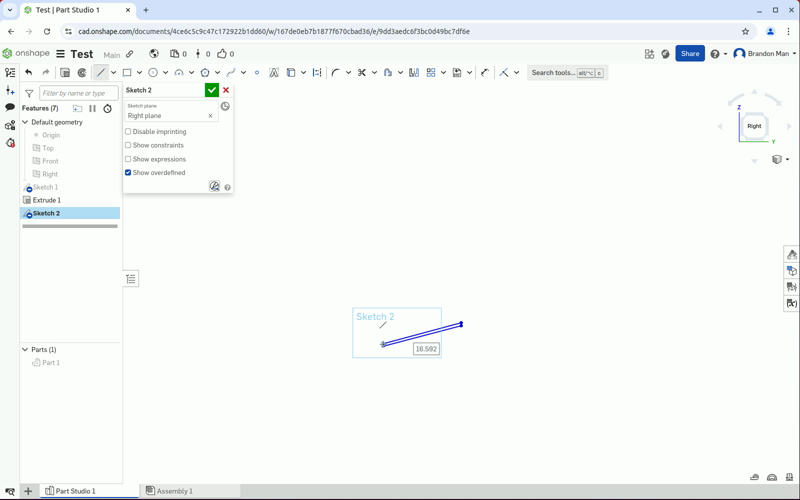
mouse_move(413, 343)
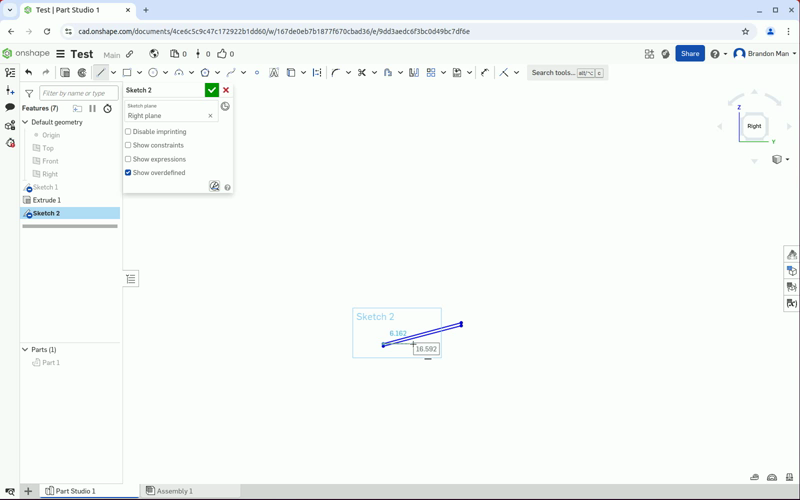
key_down(shift)
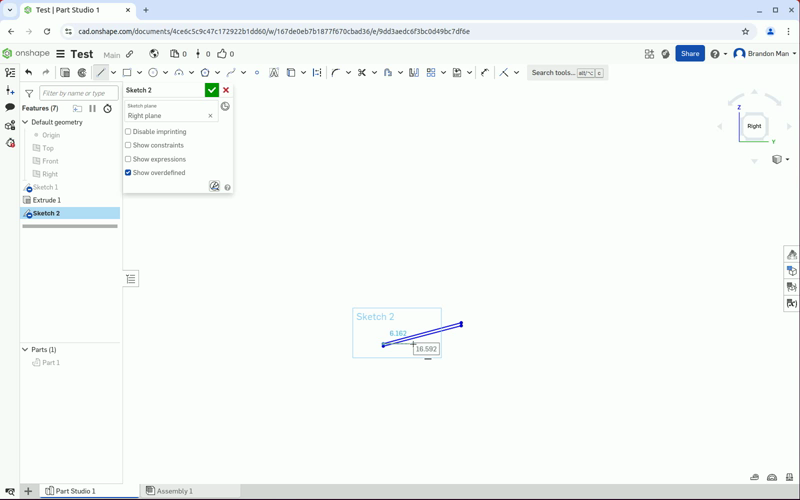
mouse_move(383, 346)
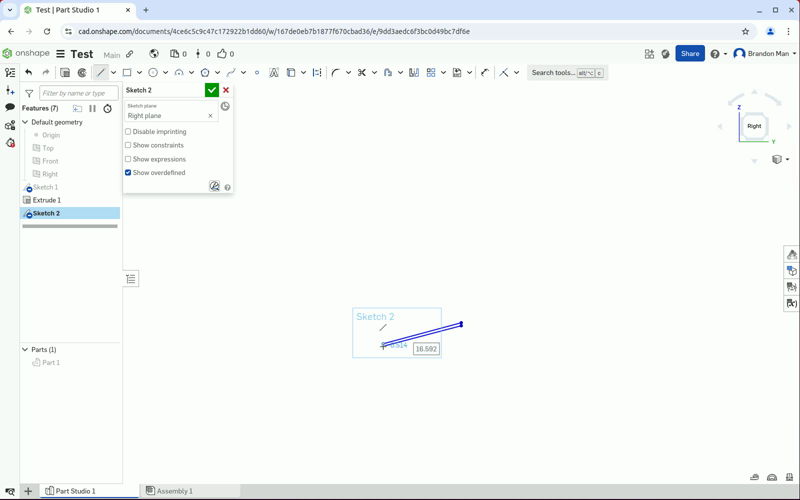
scroll(6)
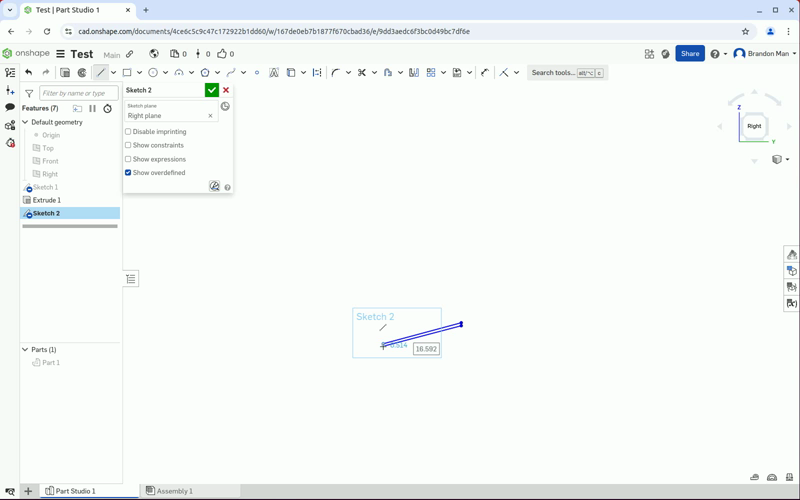
scroll(6)
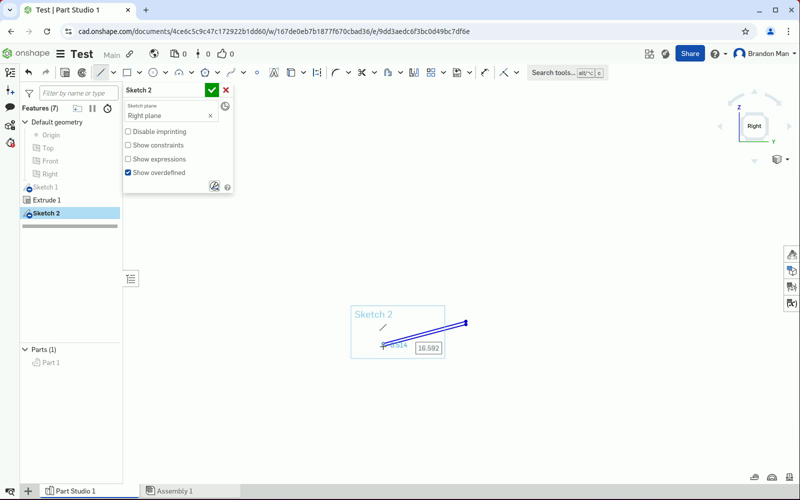
scroll(6)
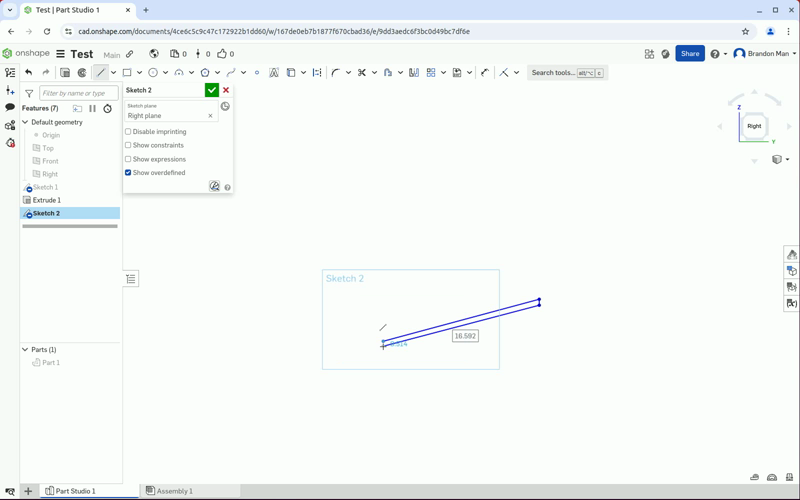
scroll(6)
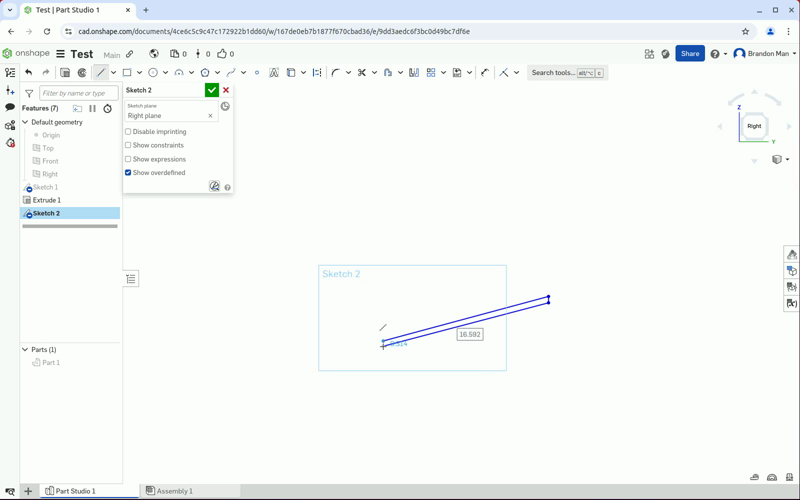
scroll(6)
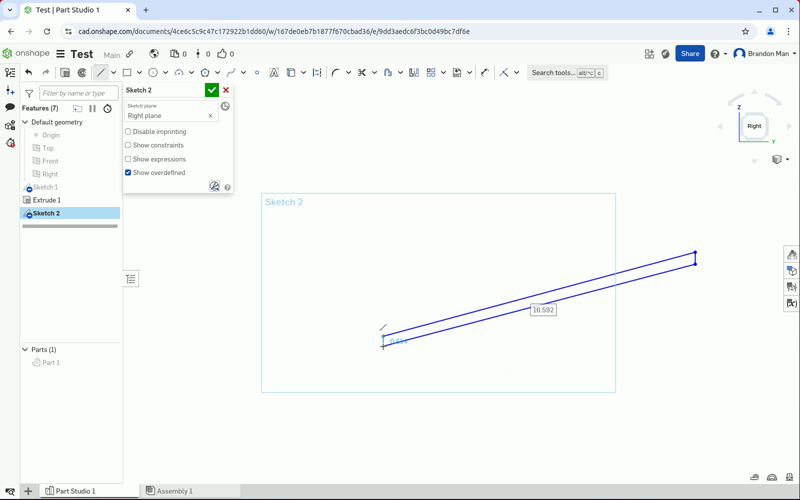
scroll(6)
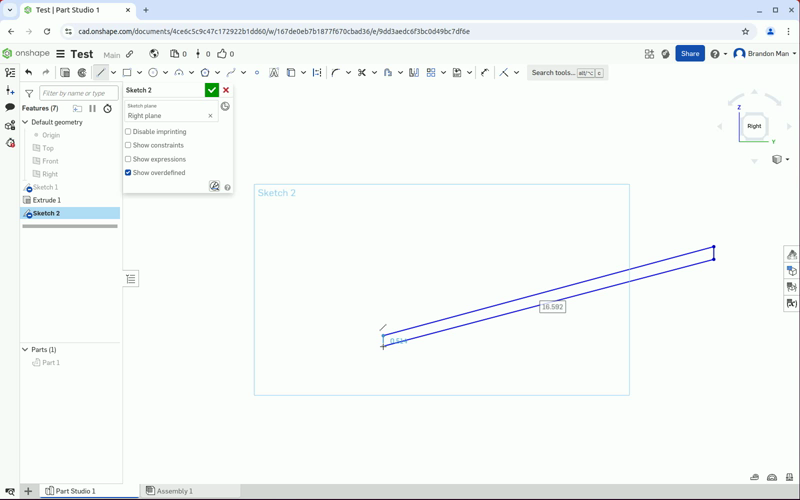
scroll(6)
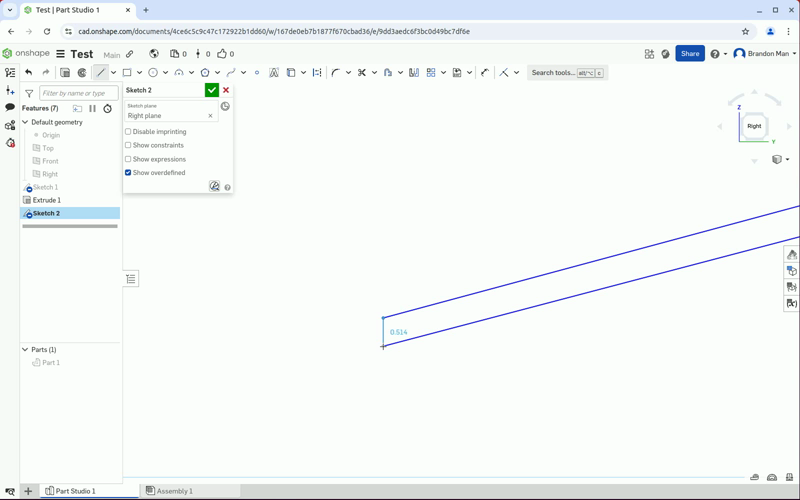
key_up(shift)
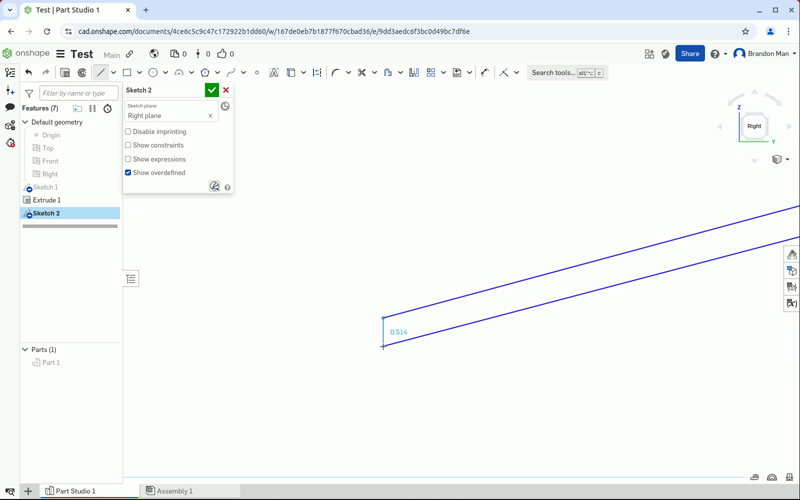
click(383, 346)
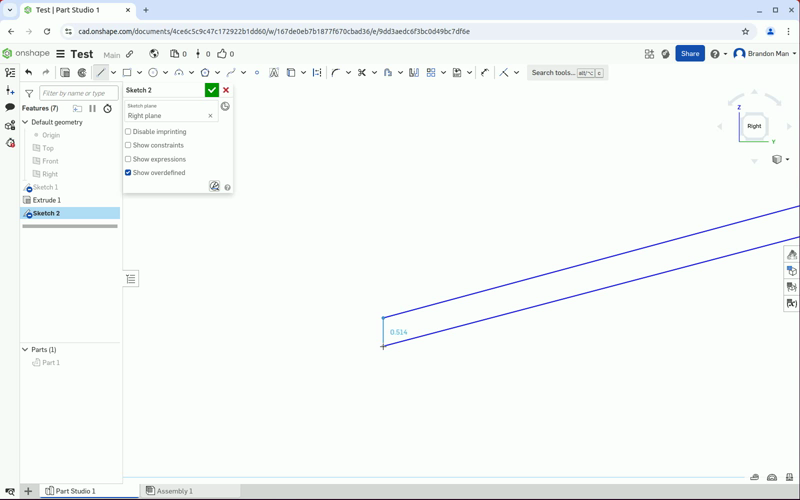
scroll(-6)
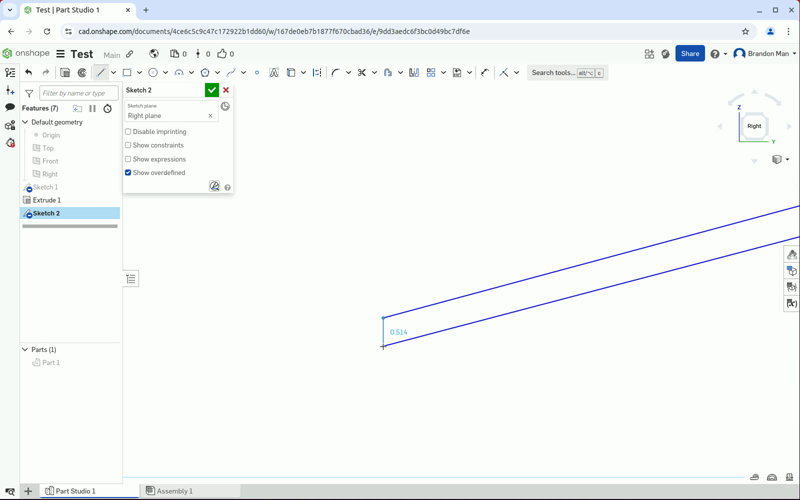
scroll(-6)
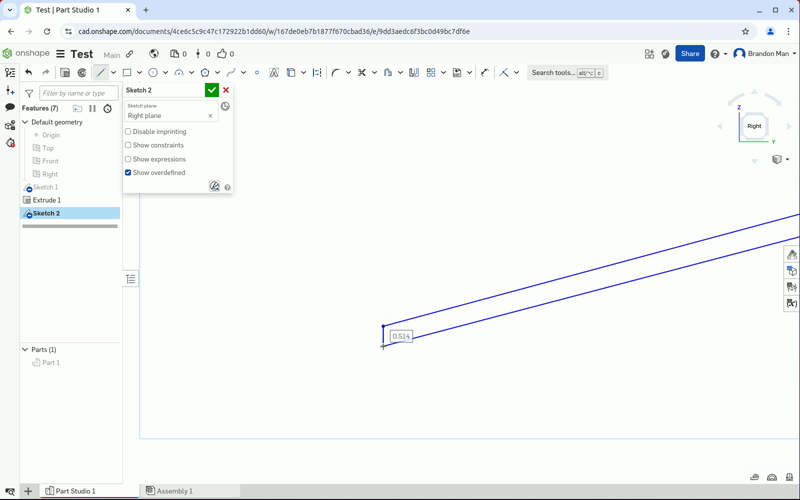
scroll(-6)
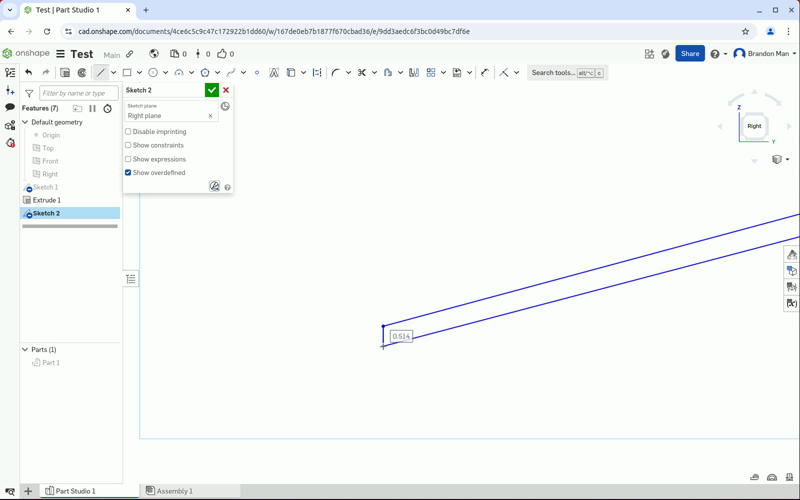
scroll(-6)
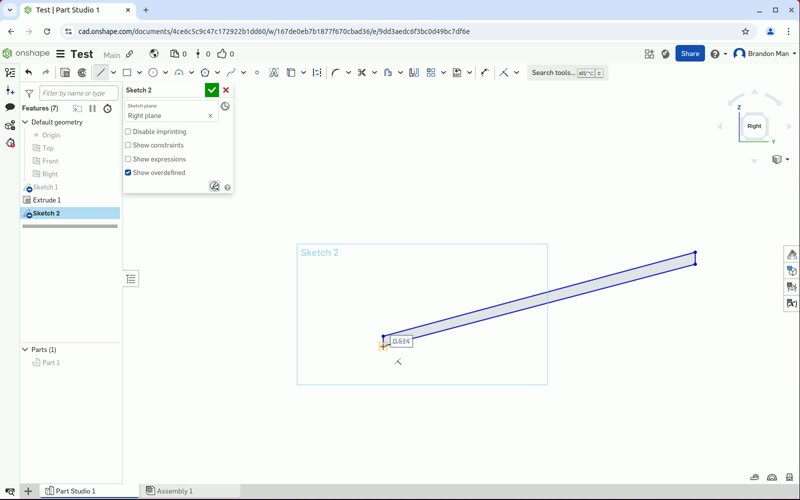
scroll(-6)
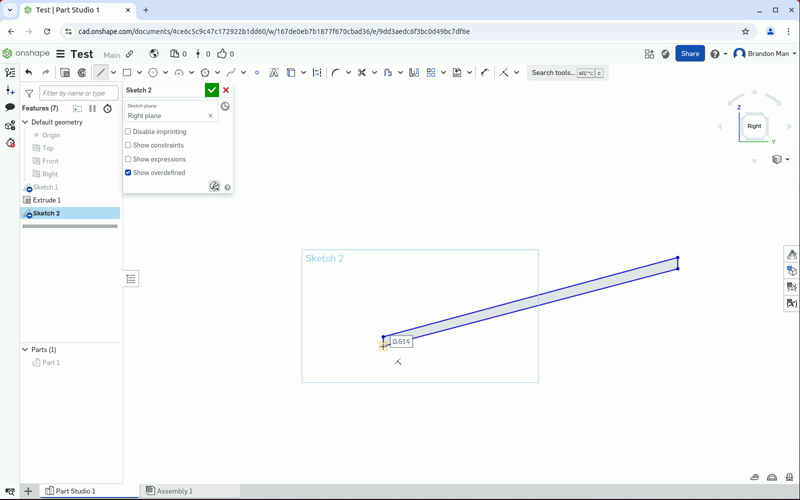
scroll(-6)
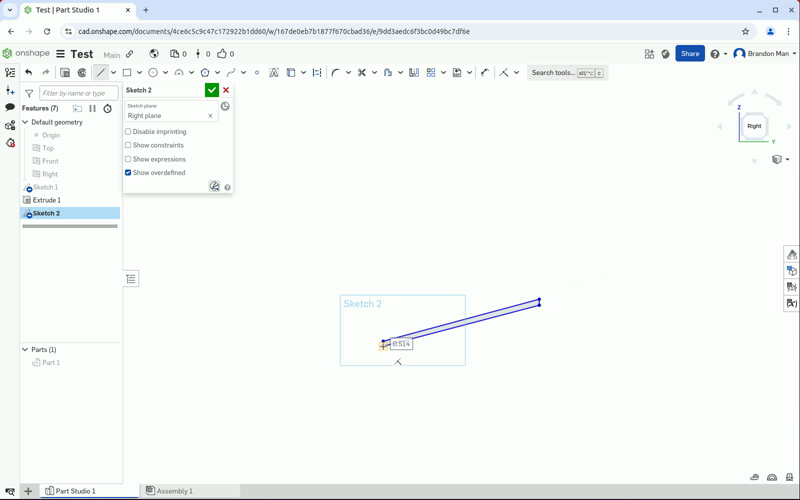
scroll(-6)
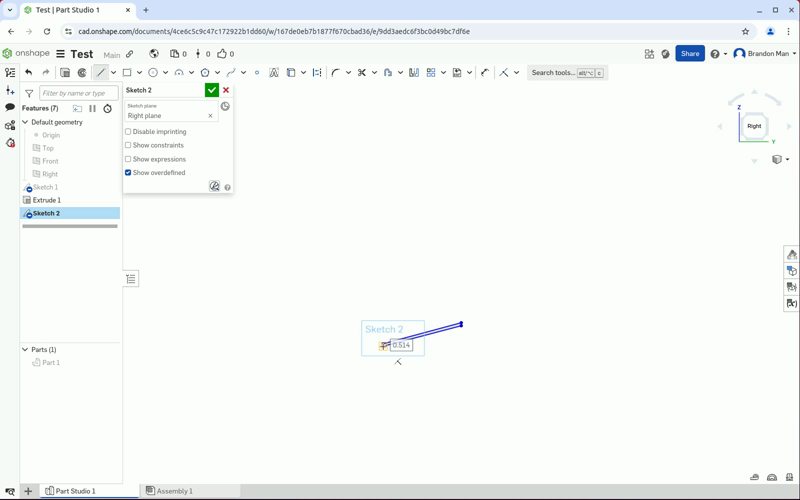
key(esc)
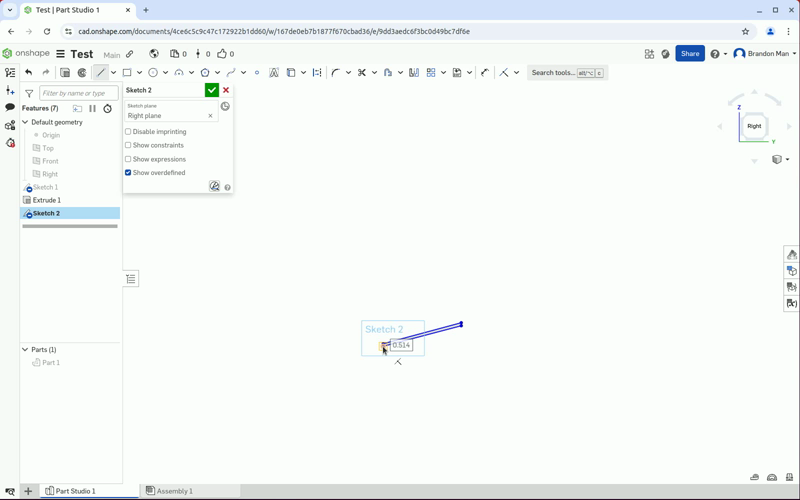
mouse_move(419, 335)
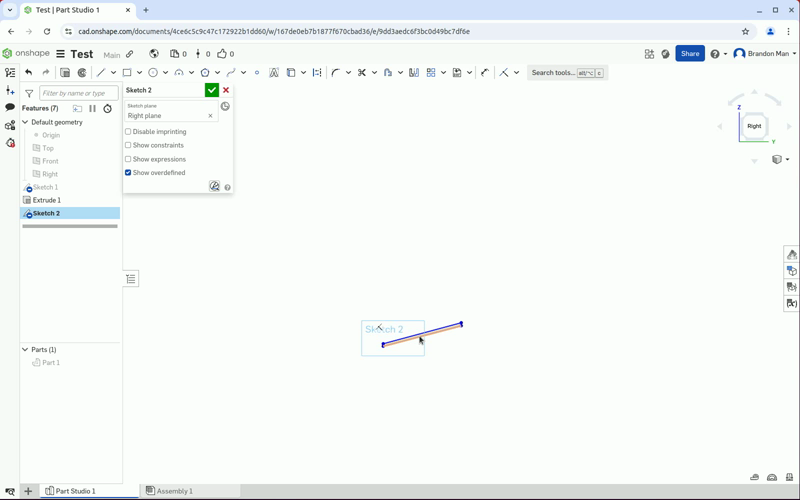
scroll(6)
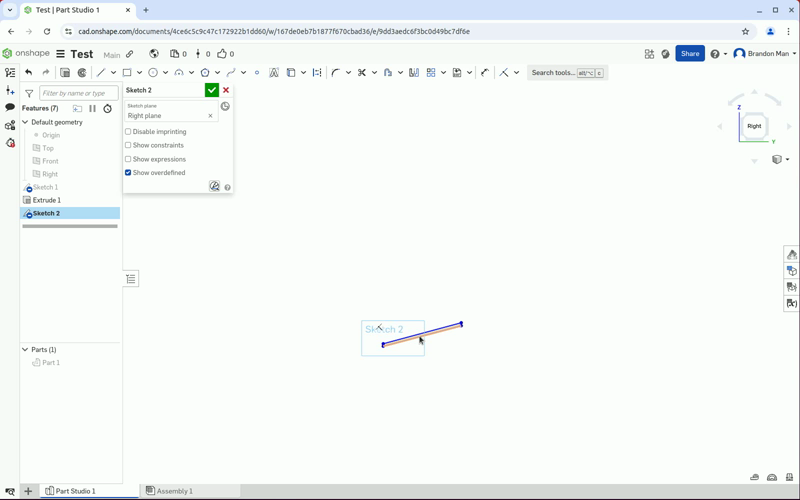
scroll(6)
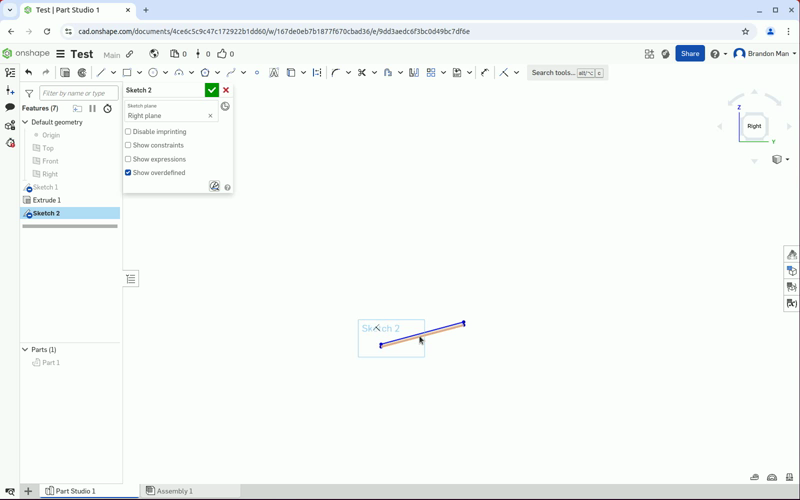
scroll(6)
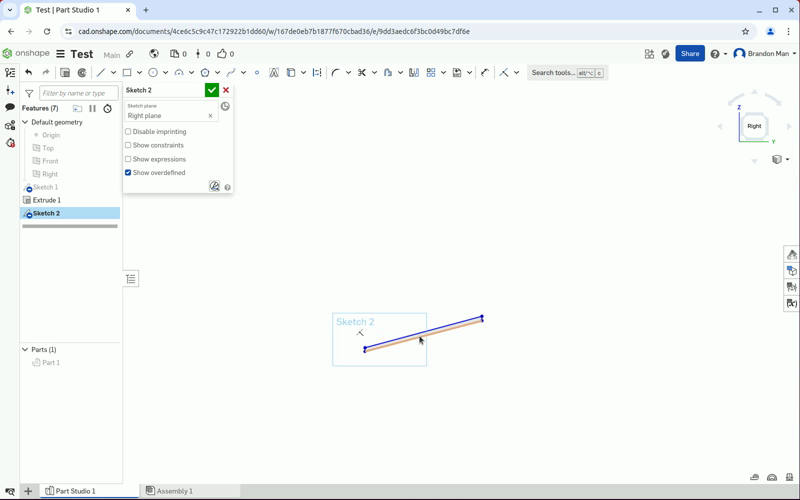
scroll(6)
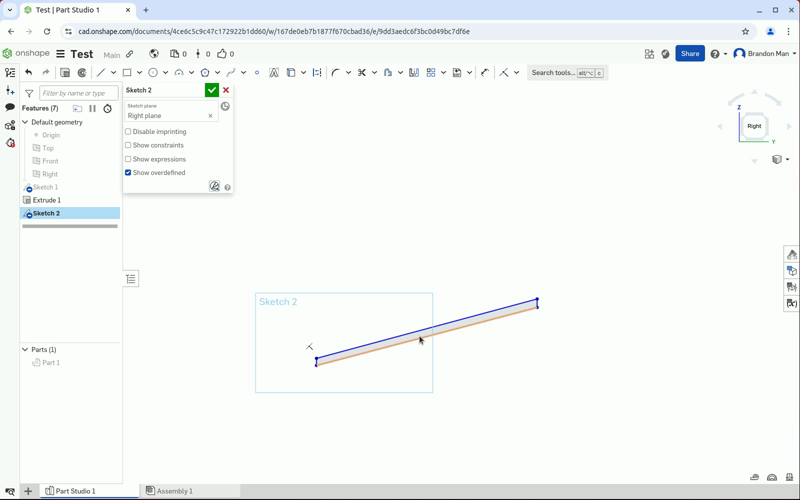
scroll(6)
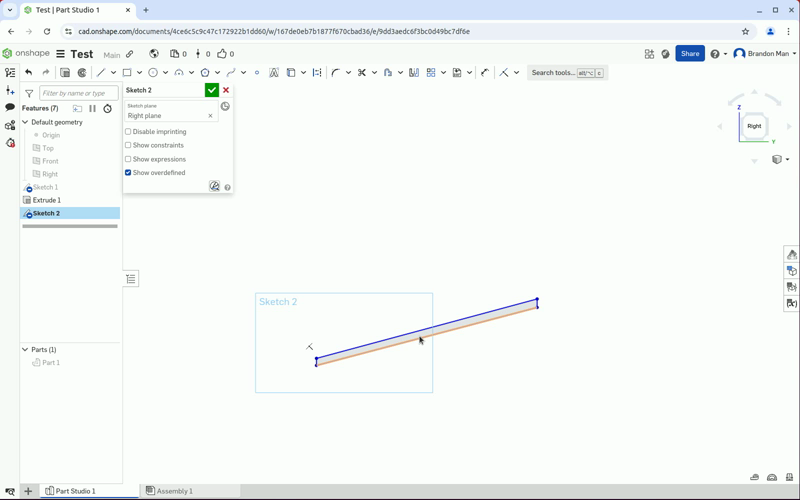
scroll(6)
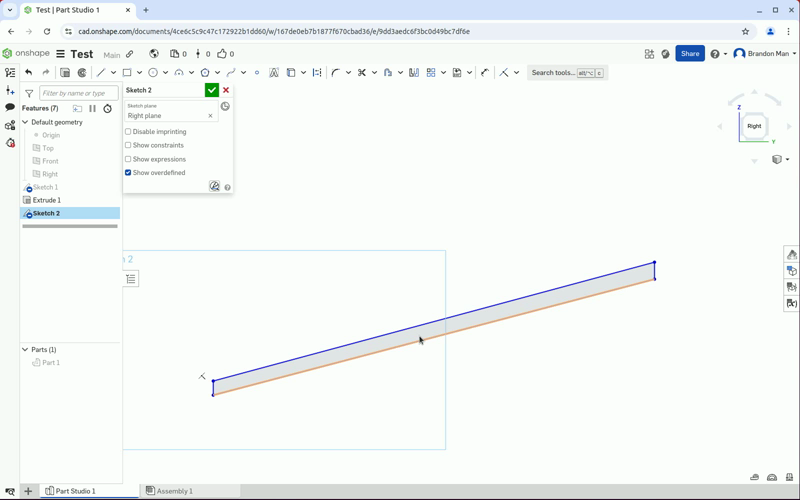
scroll(6)
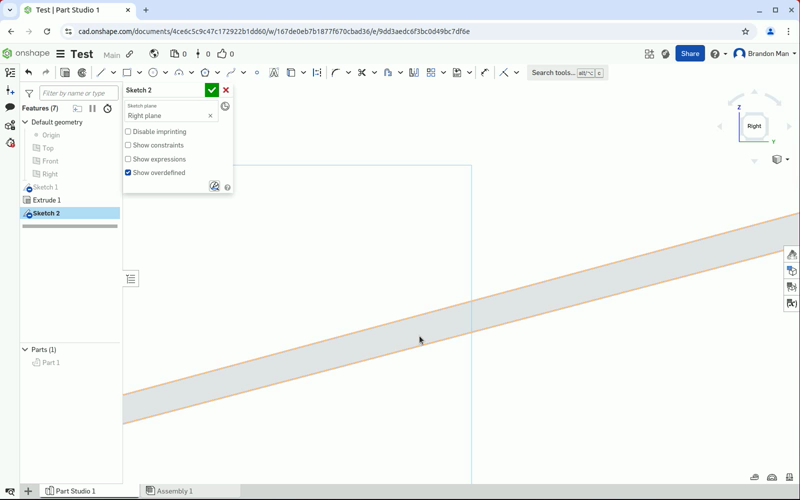
click(419, 335)
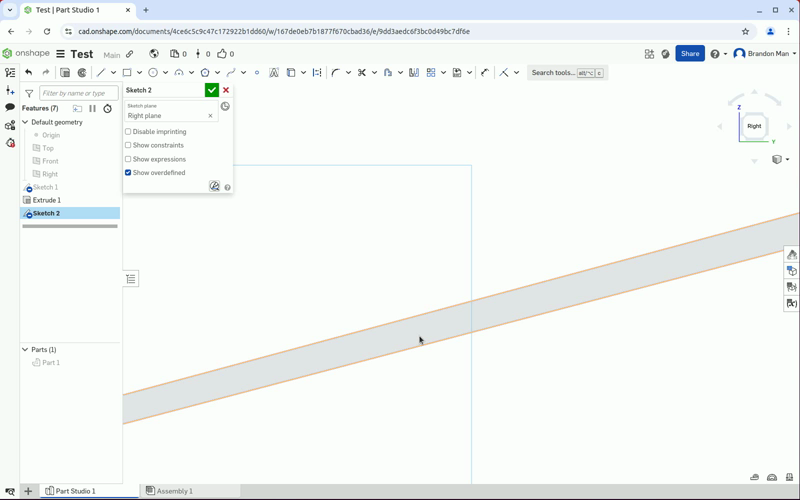
scroll(-6)
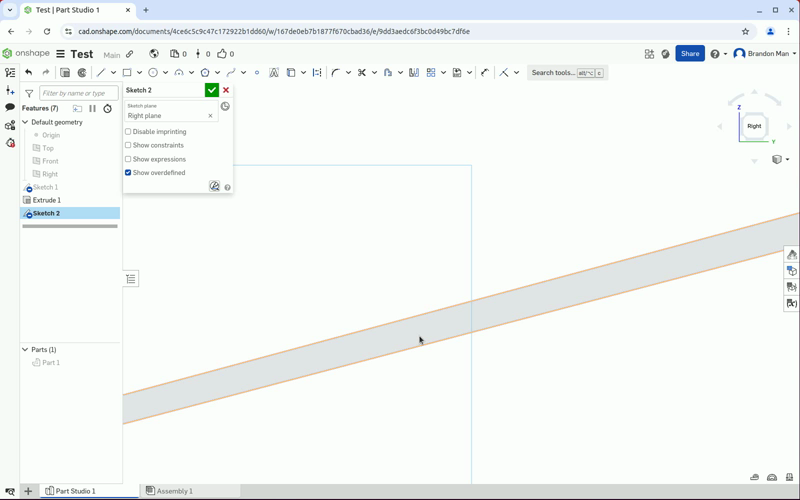
scroll(-6)
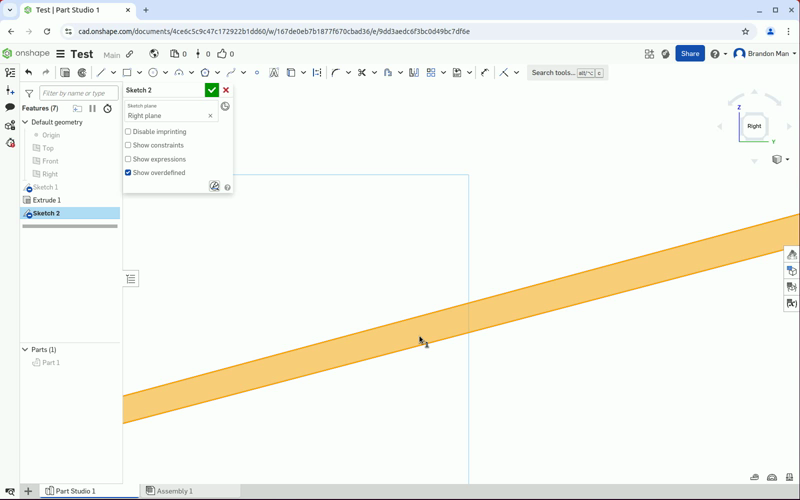
scroll(-6)
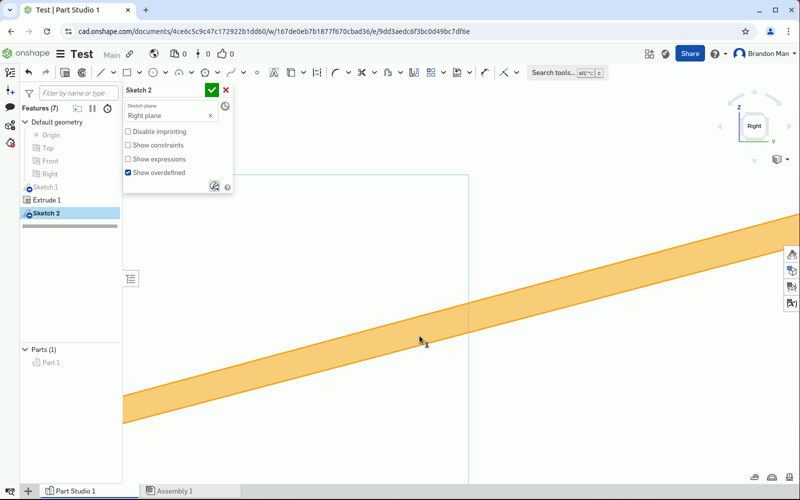
scroll(-6)
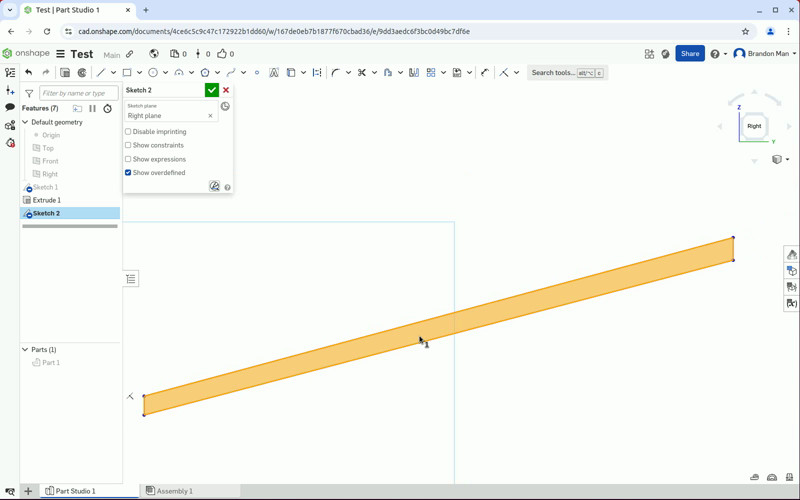
scroll(-6)
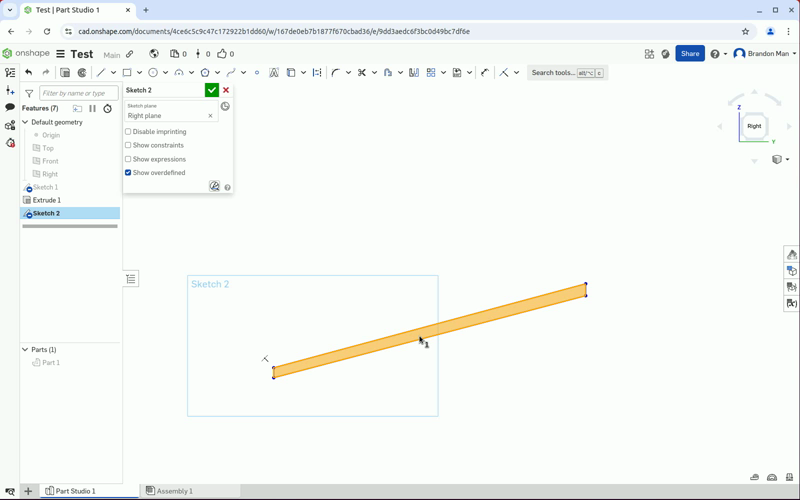
scroll(-6)
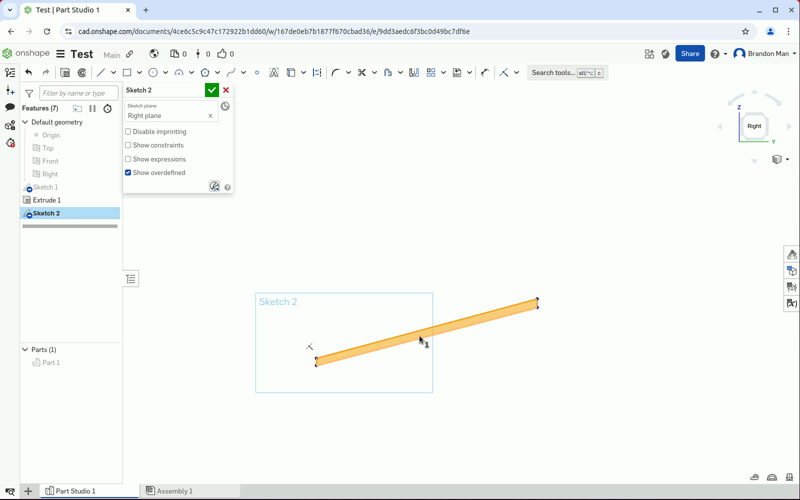
scroll(-6)
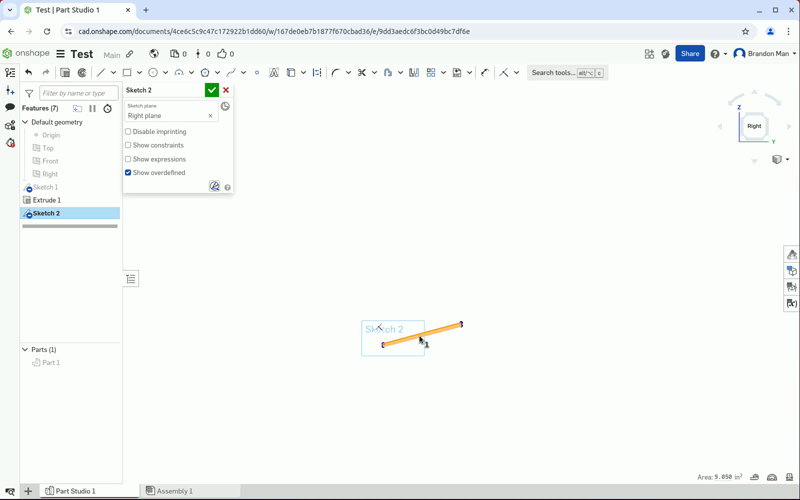
mouse_move(73, 352)
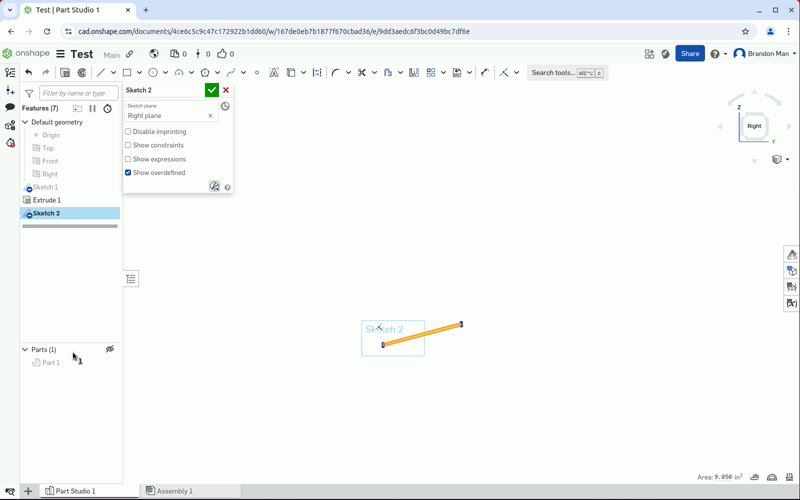
key(shift+y)
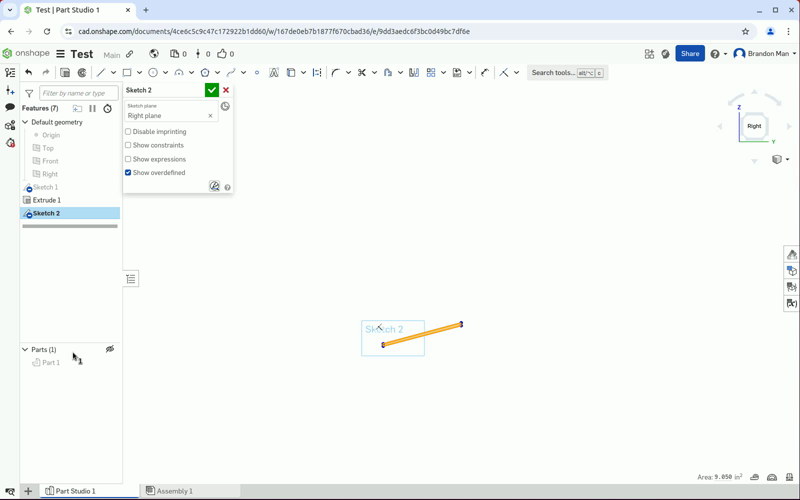
key(shift+e)
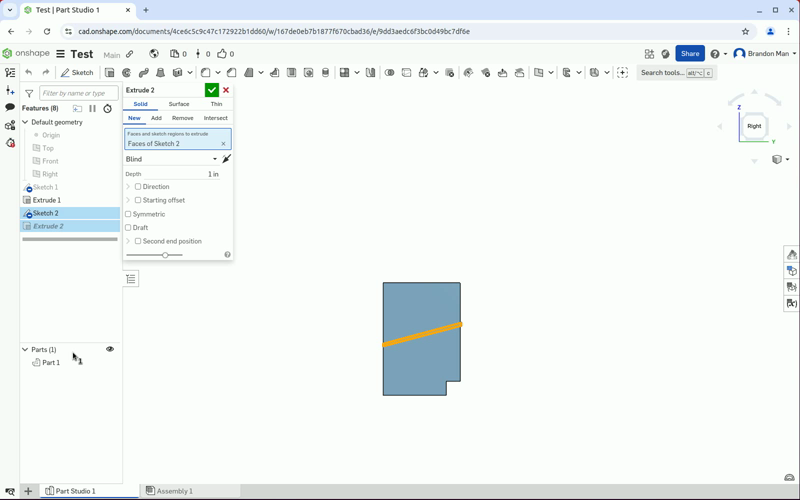
mouse_move(143, 106)
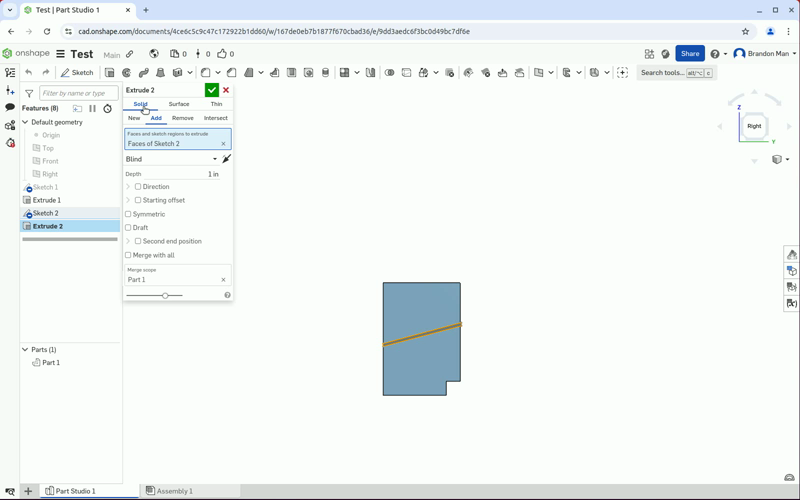
click(143, 106)
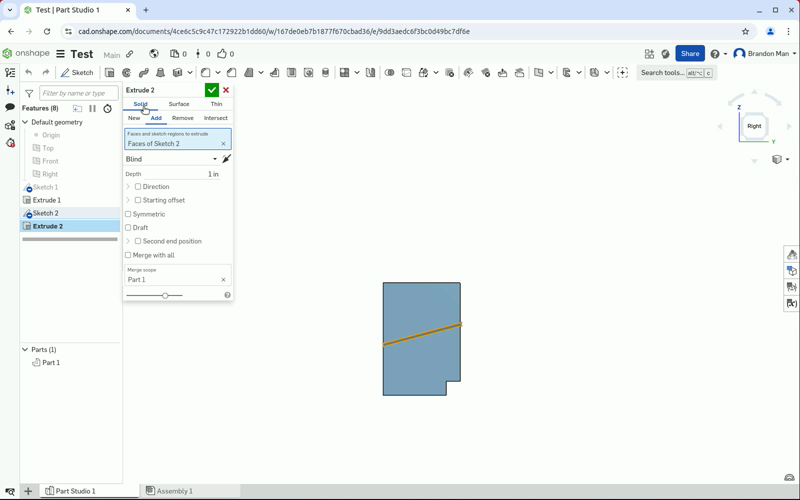
mouse_move(186, 120)
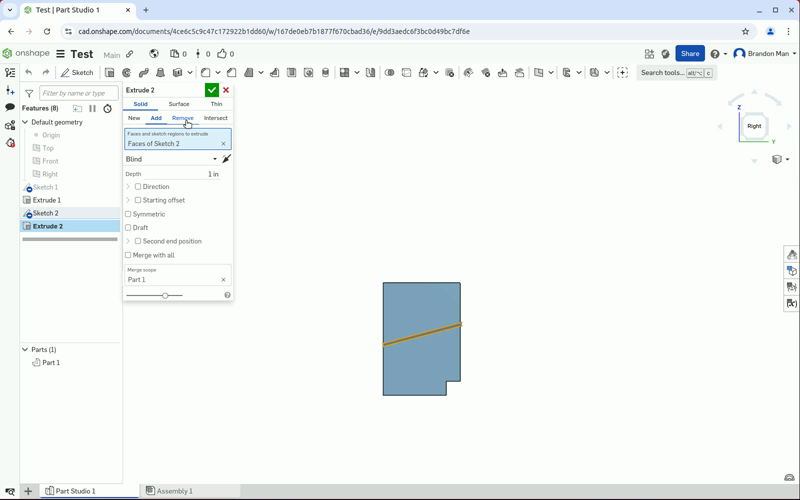
click(186, 120)
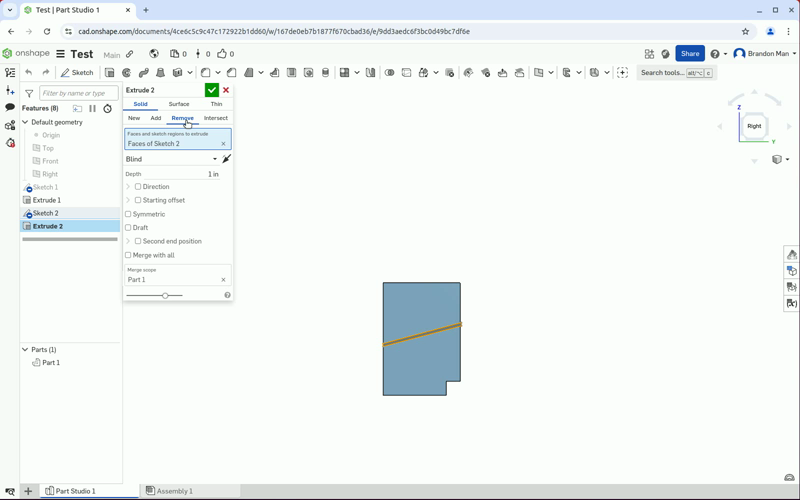
key(tab, 4)
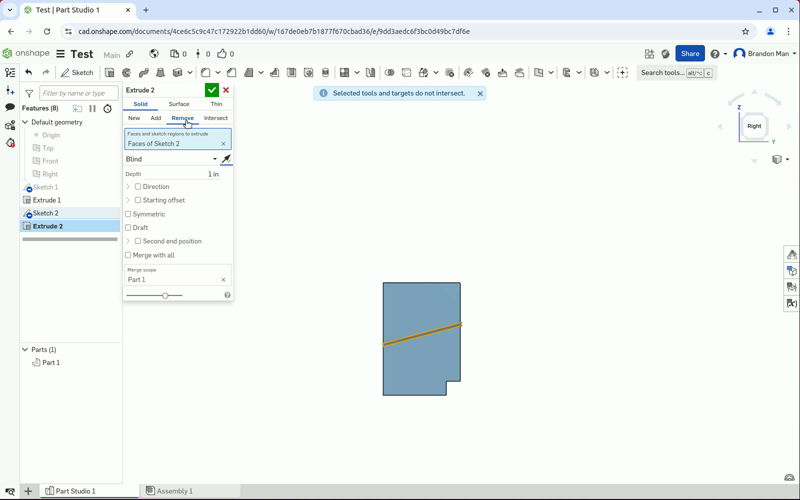
text(0.241)
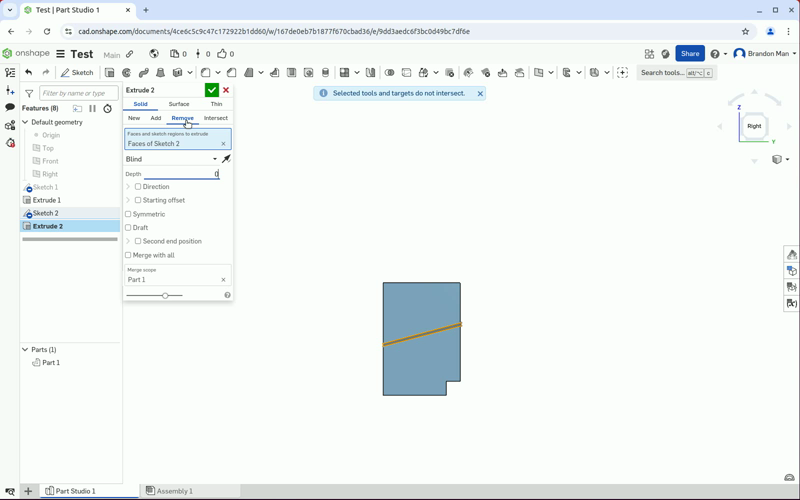
key(tab, 6)
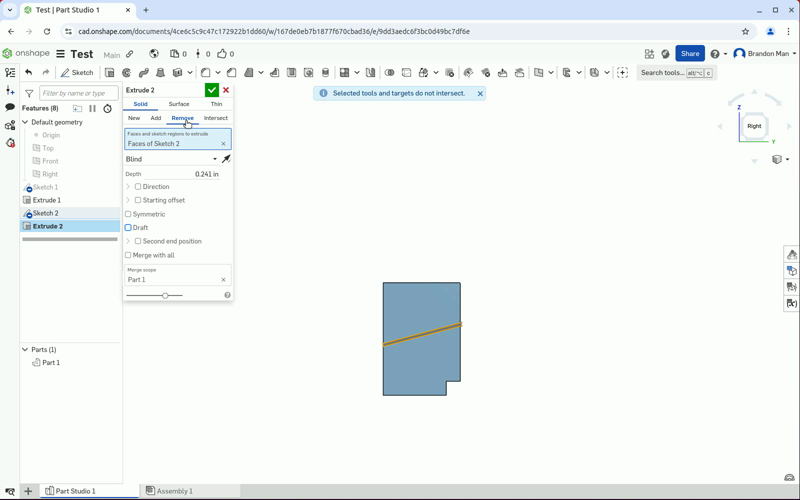
key(space)
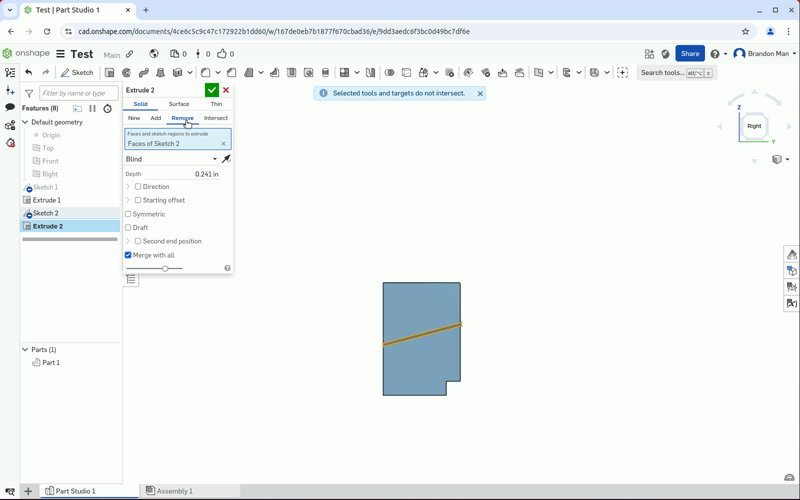
key(enter)
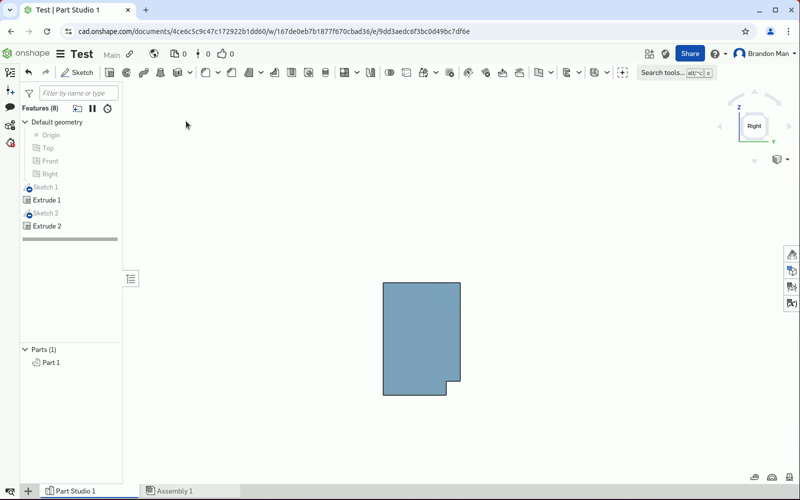
key(shift+h)
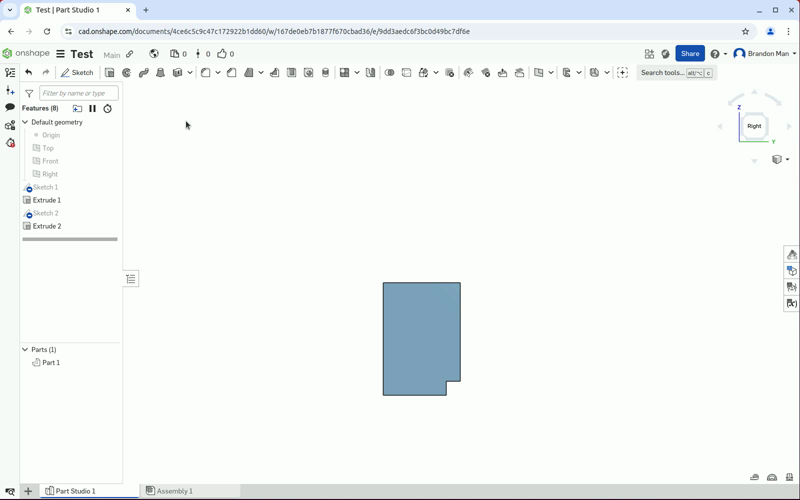
key(shift+h)
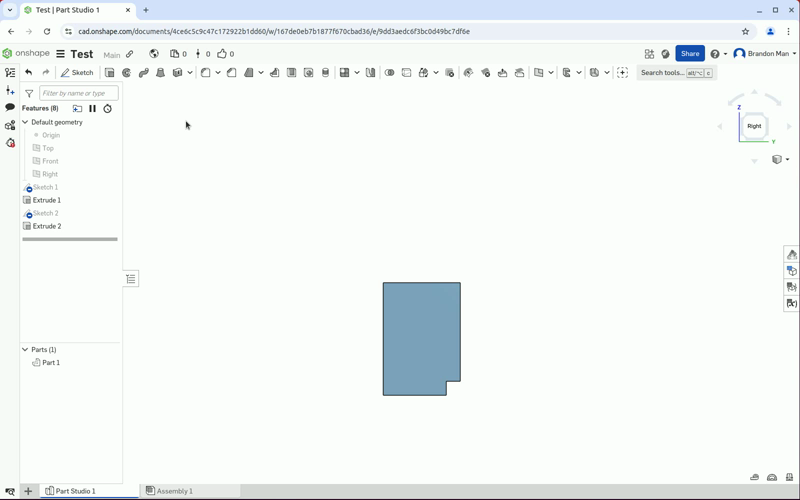
key(shift+7)
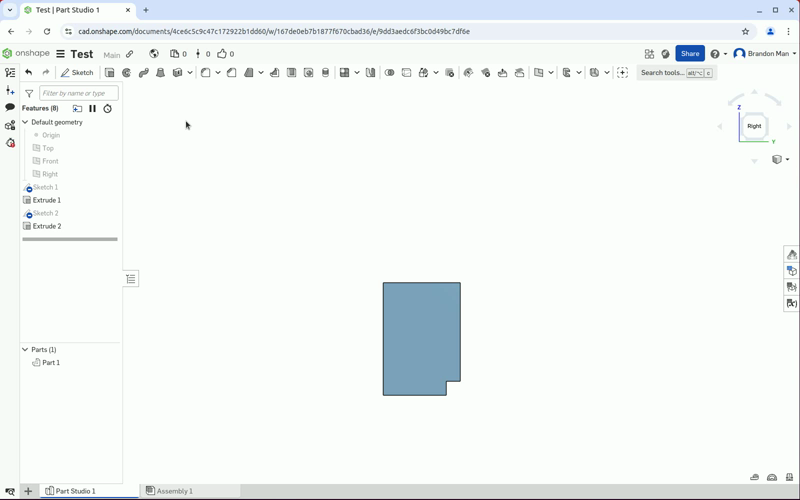
key(right, 2)
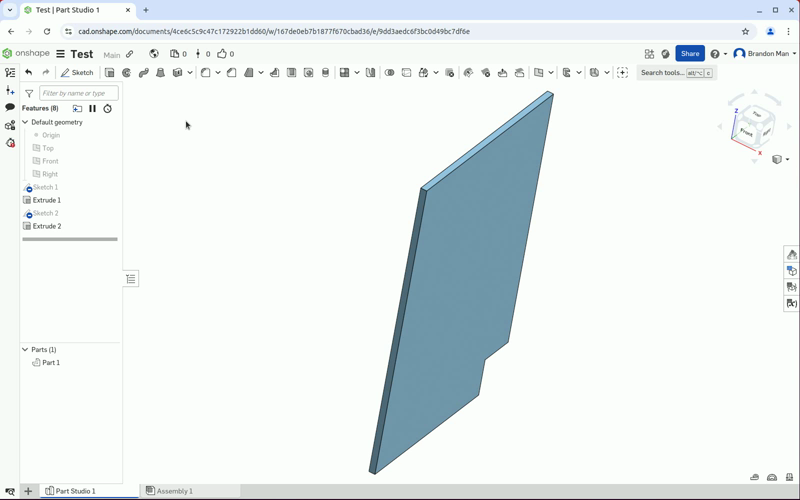
key(down, 2)
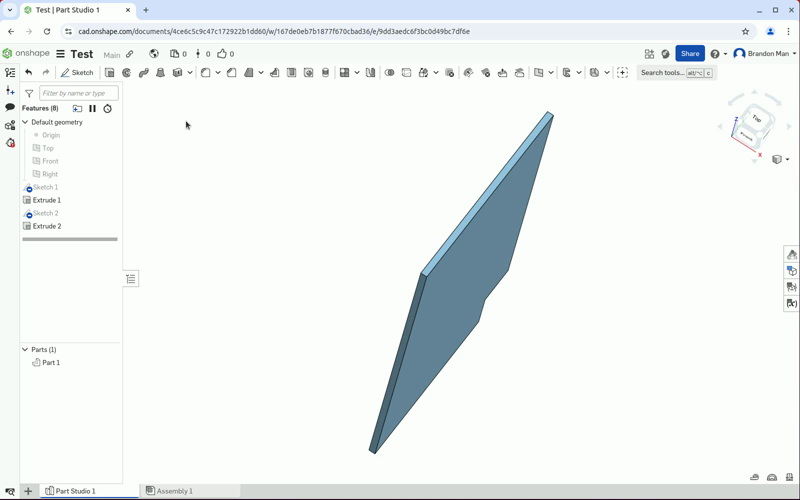
key(up, 2)
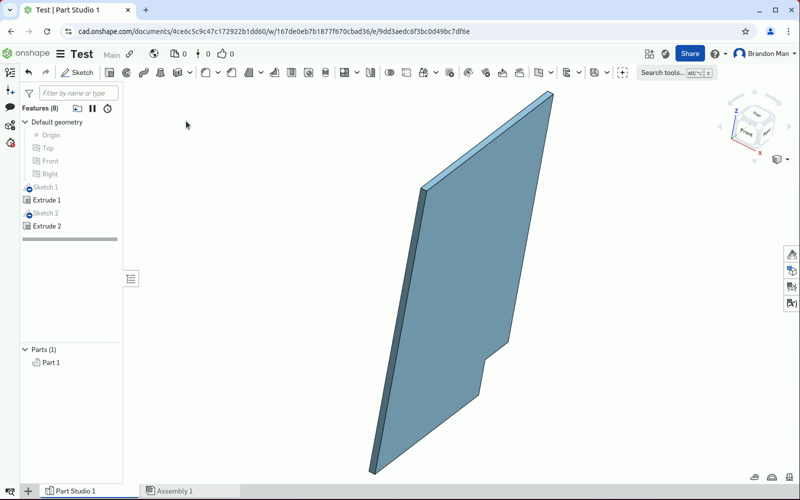
key(left, 2)
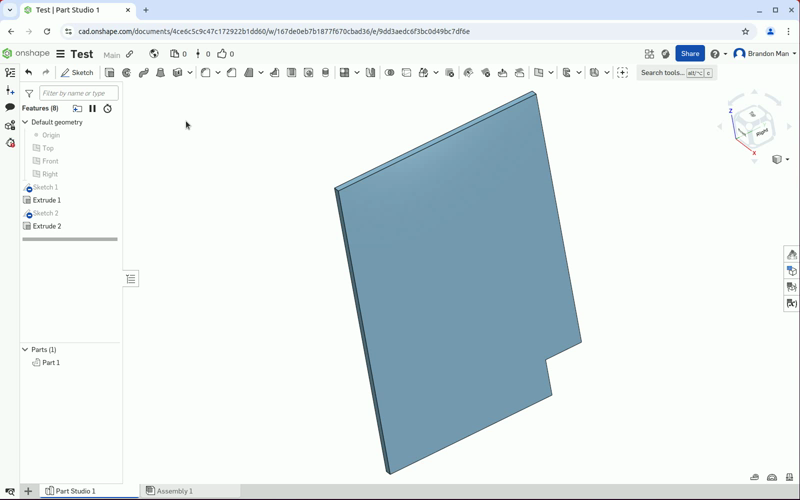
mouse_move(73, 189)
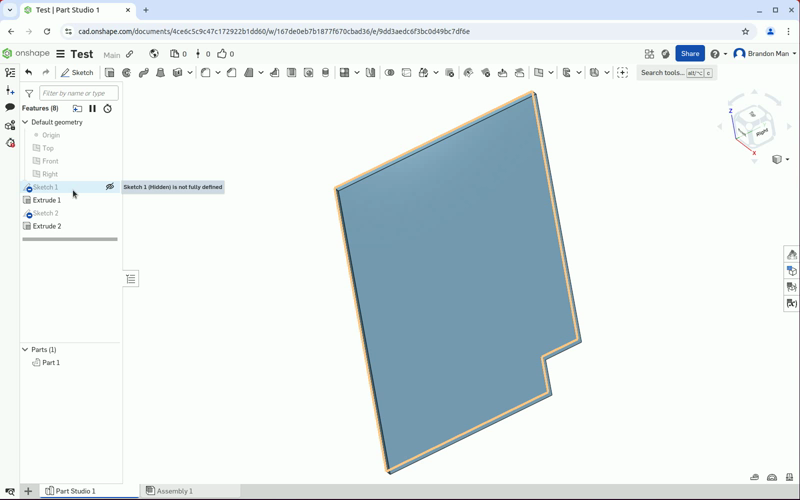
click(73, 189)